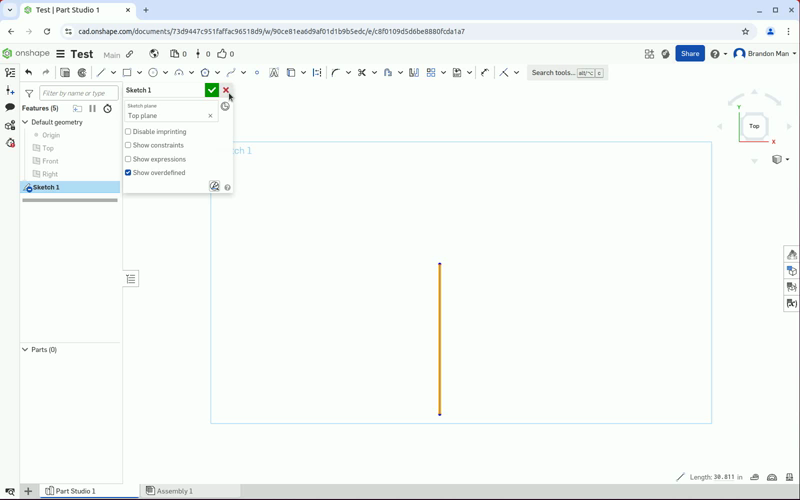
key(shift+h)
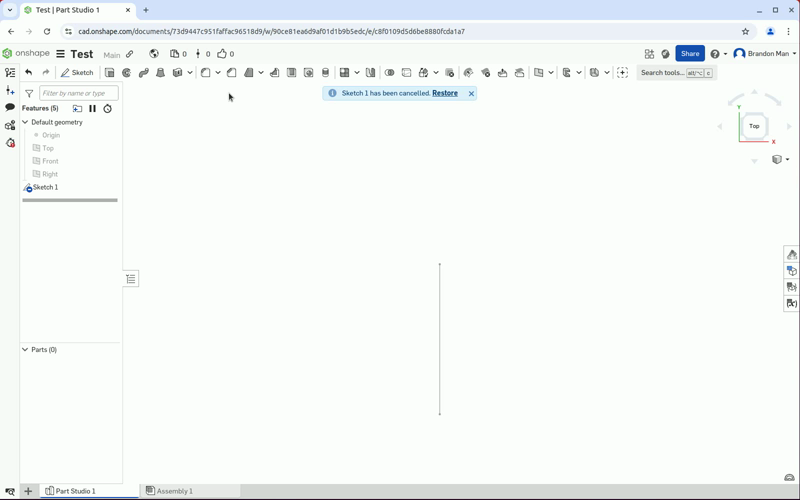
mouse_move(73, 352)
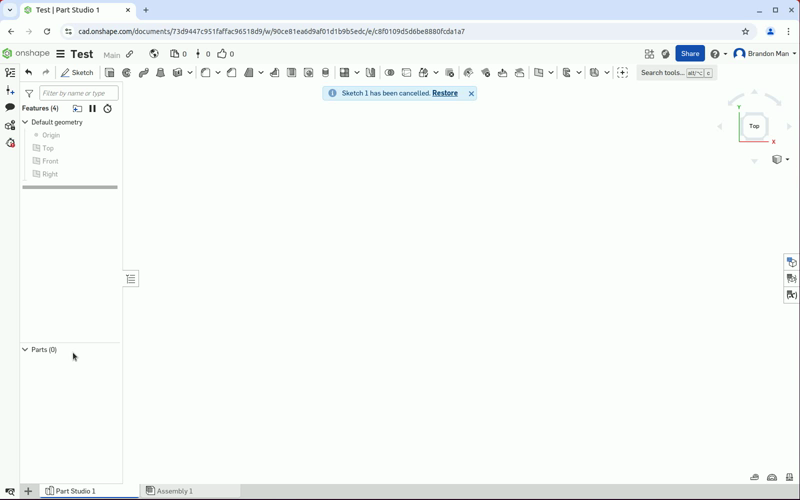
key(y)
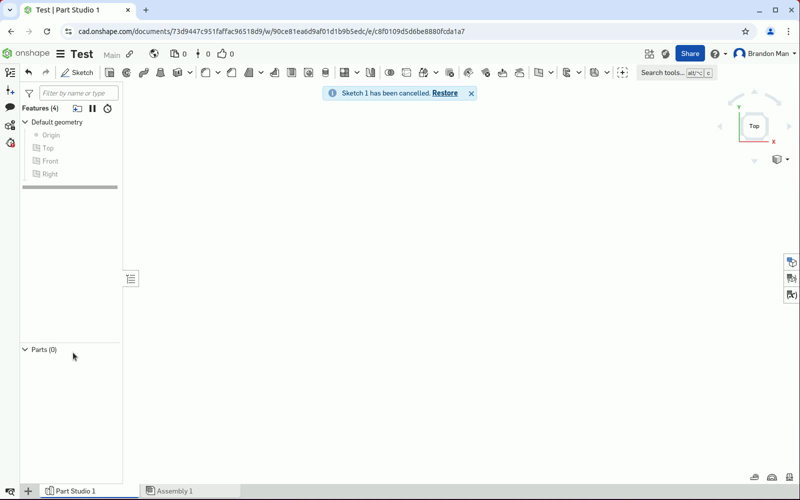
key(shift+p)
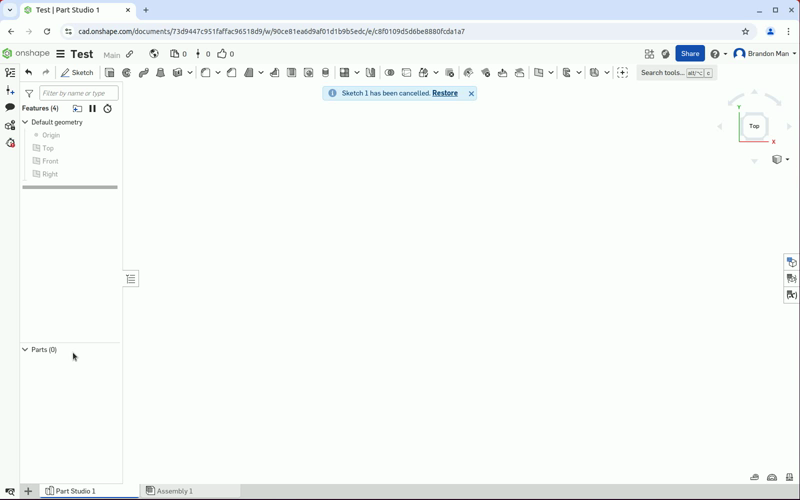
key(space)
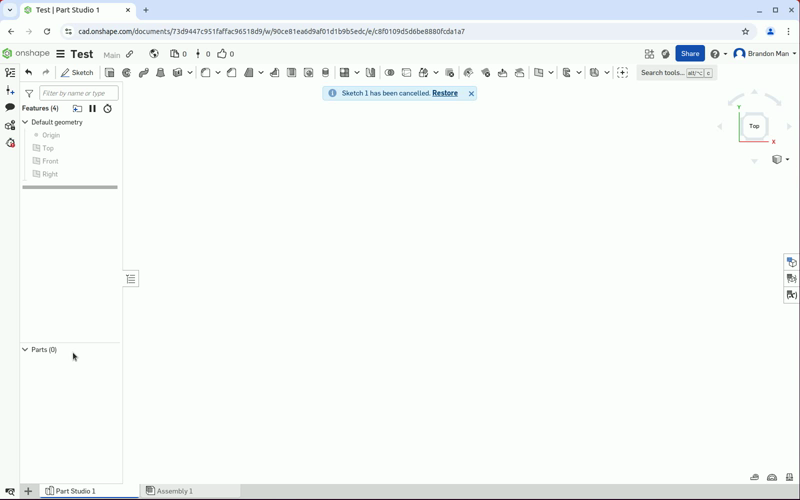
key_down(shift)
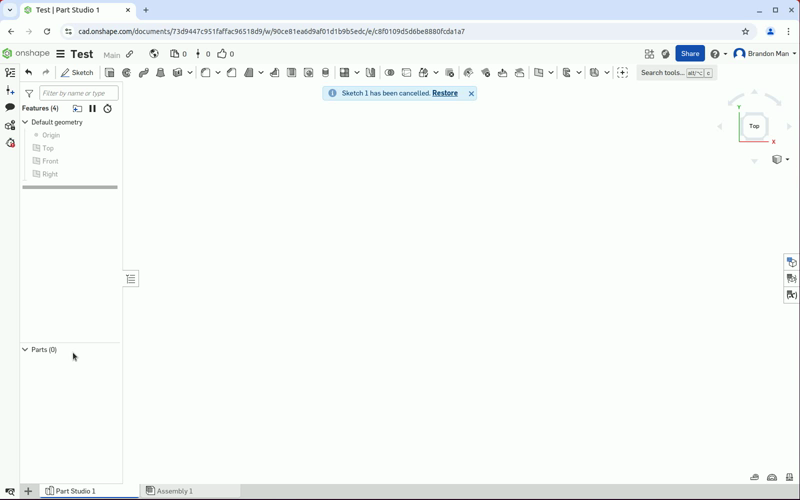
key(up)
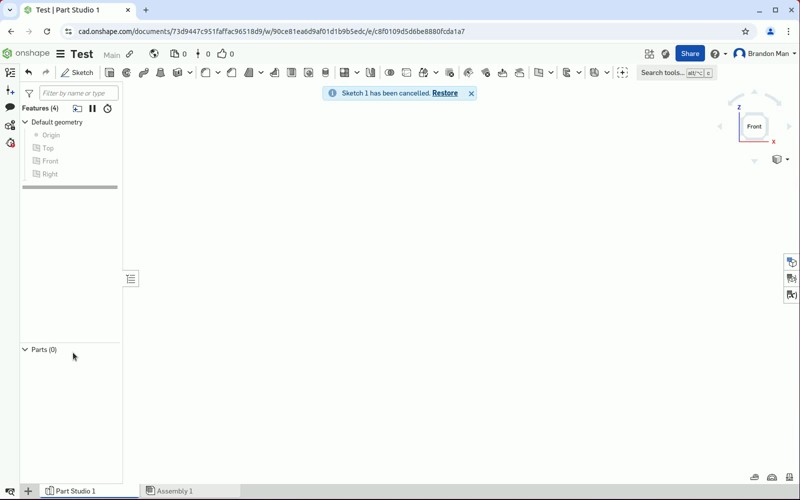
key_up(shift)
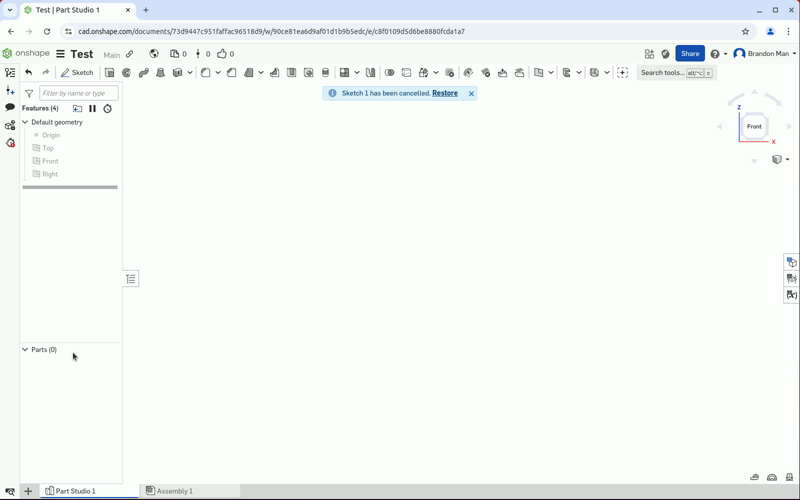
mouse_move(73, 352)
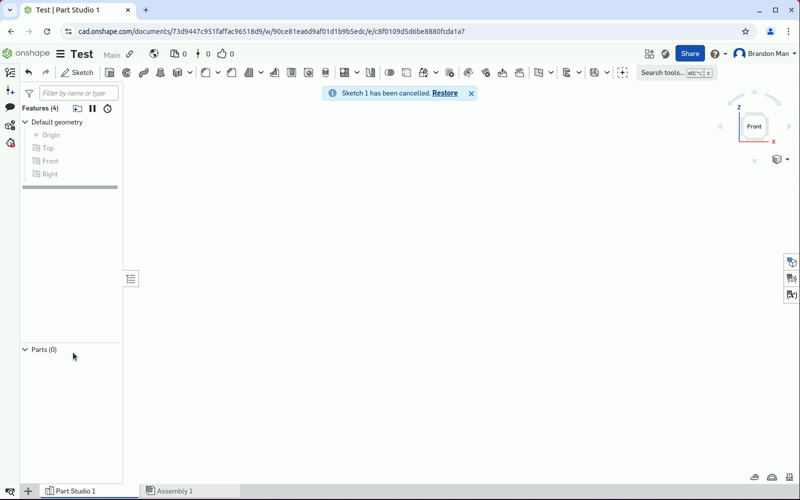
key(shift+y)
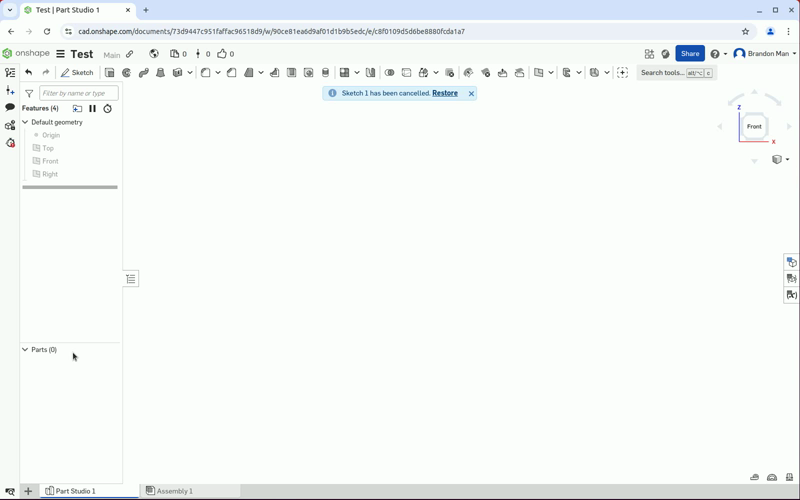
key(shift+s)
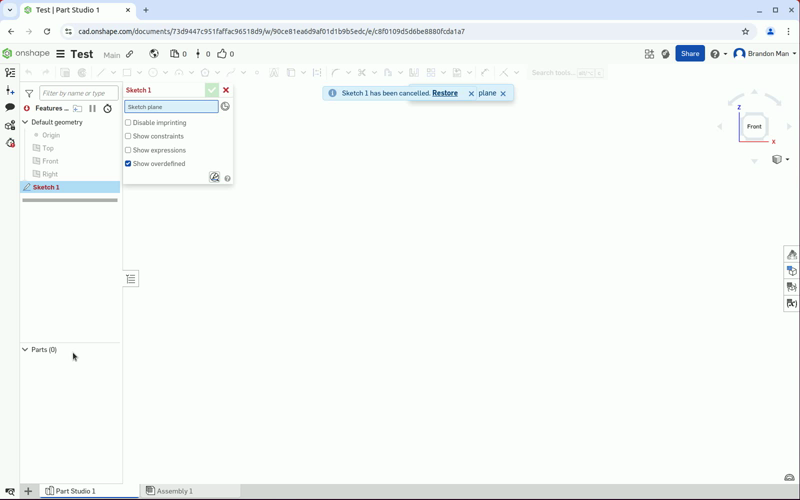
mouse_move(73, 163)
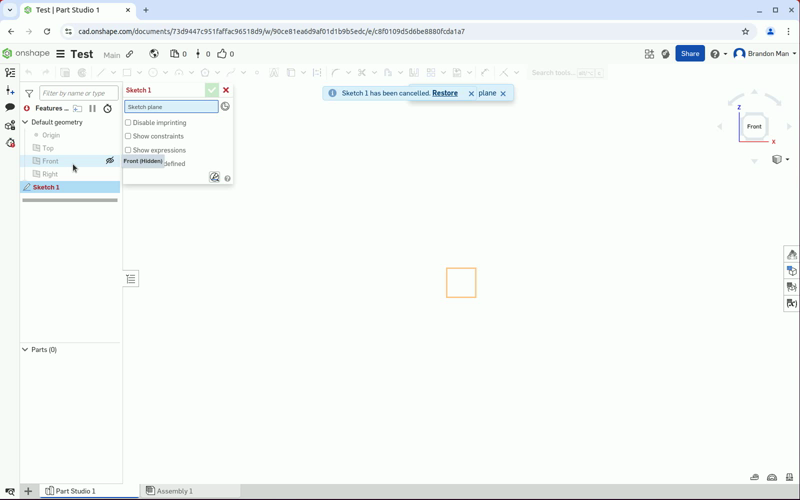
click(73, 163)
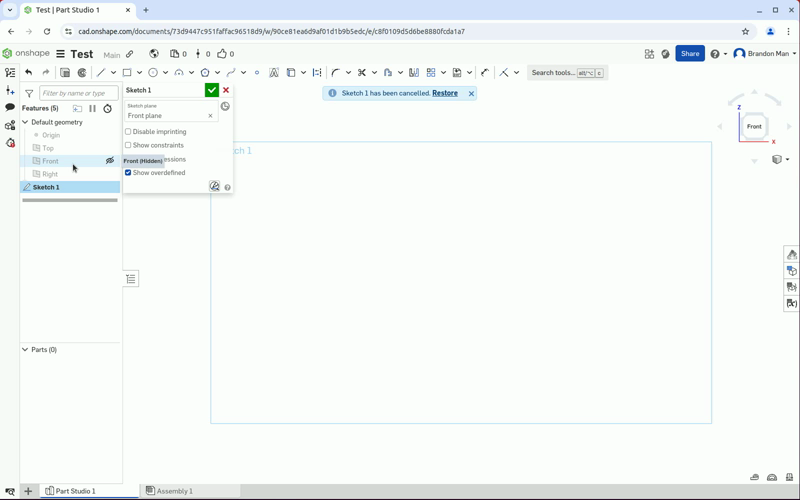
mouse_move(73, 352)
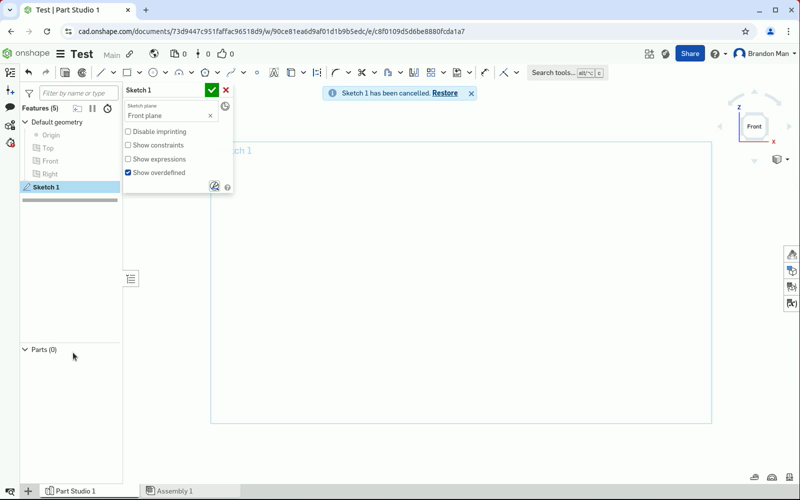
key(y)
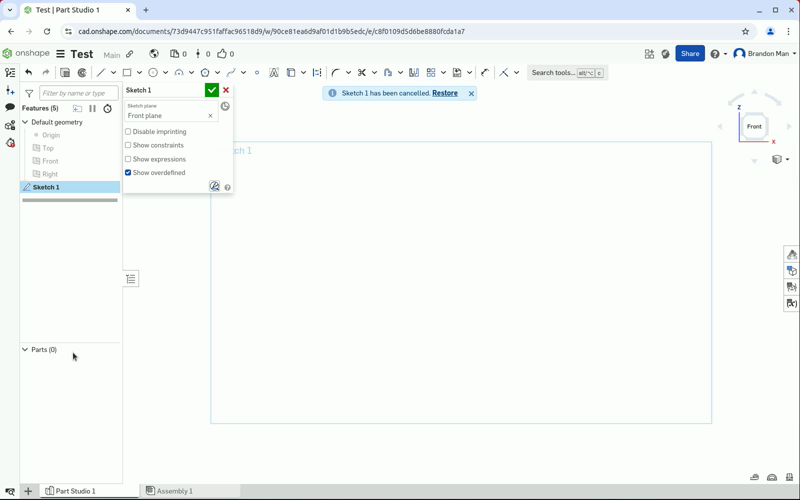
key(c)
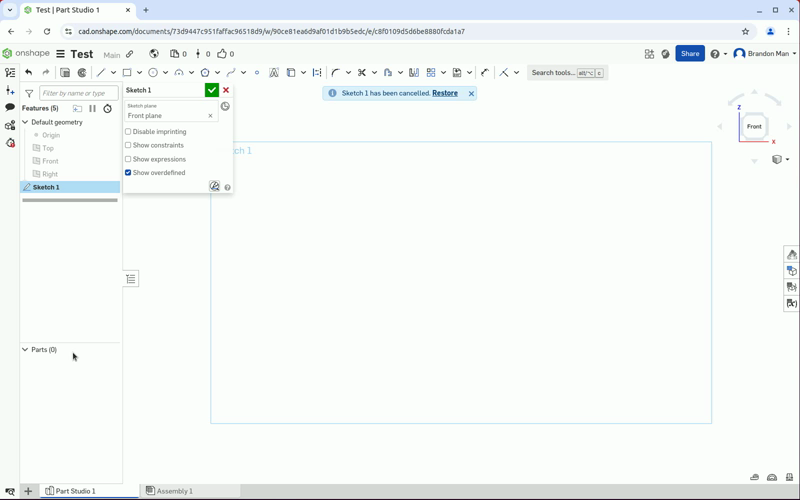
key_down(shift)
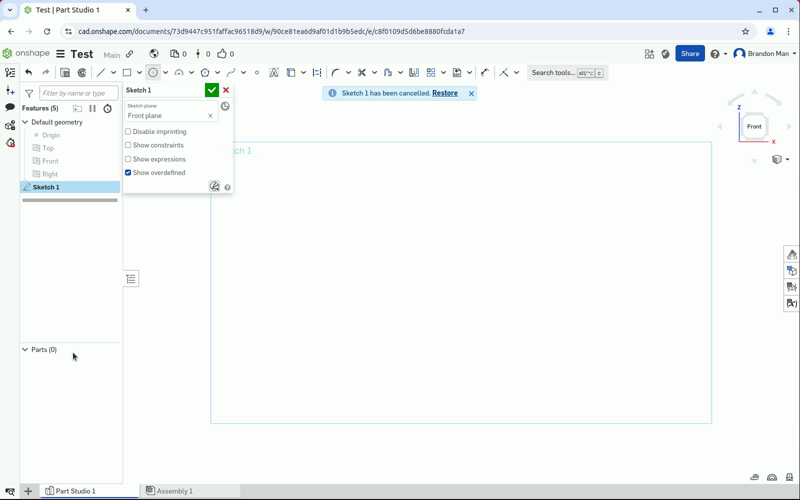
mouse_move(461, 282)
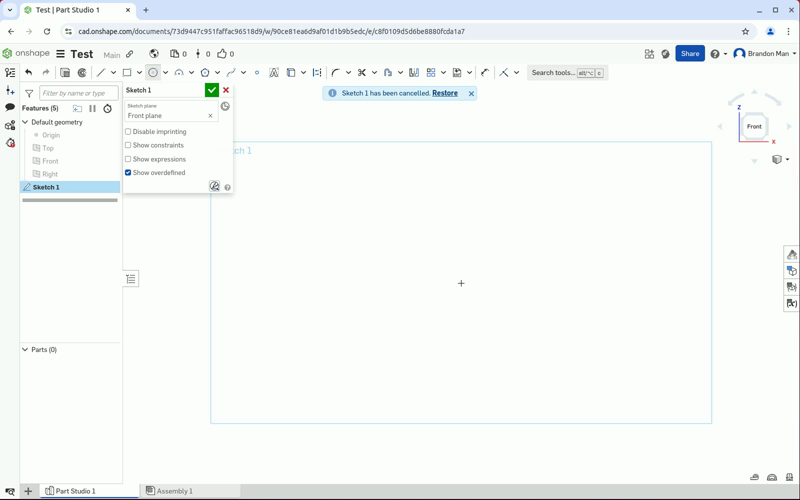
click(461, 282)
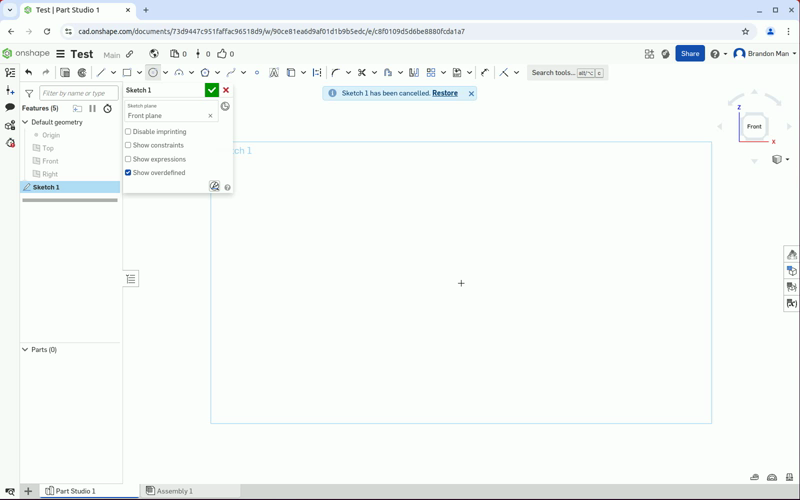
key_up(shift)
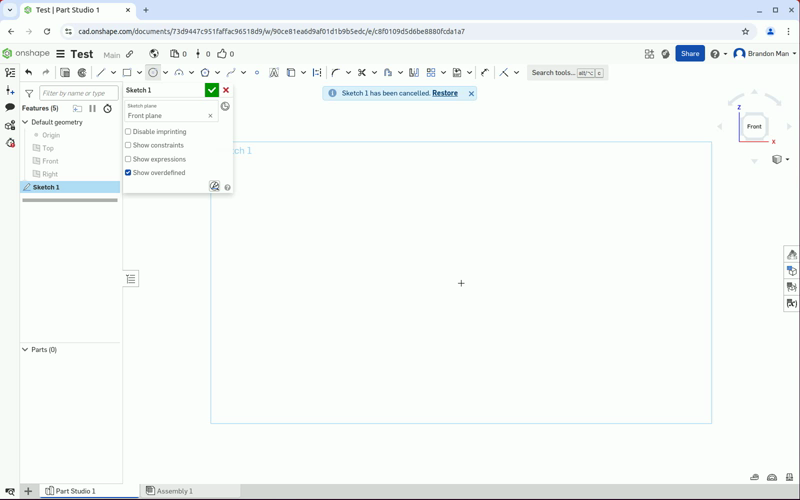
mouse_move(472, 282)
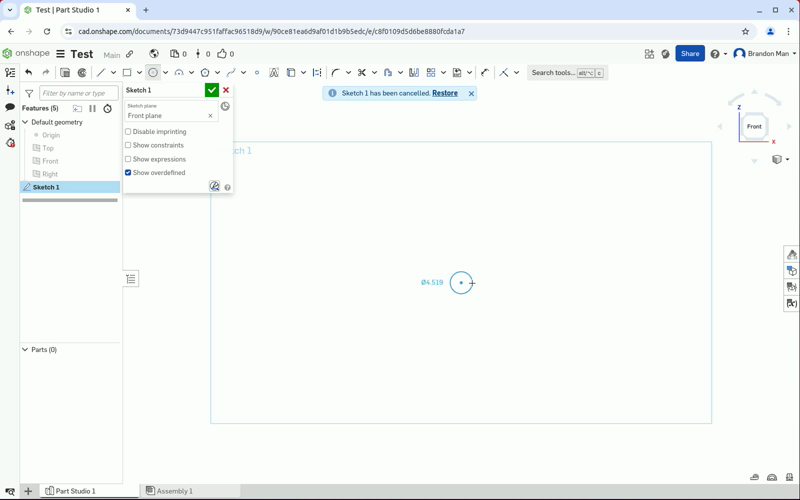
click(472, 282)
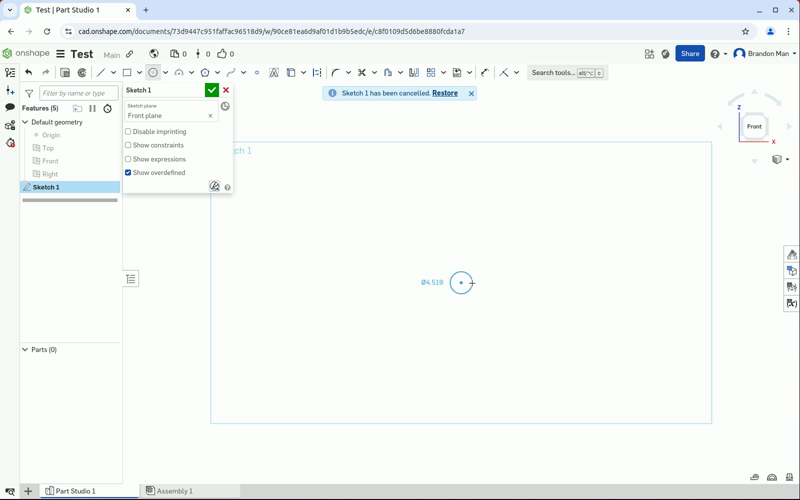
key(esc)
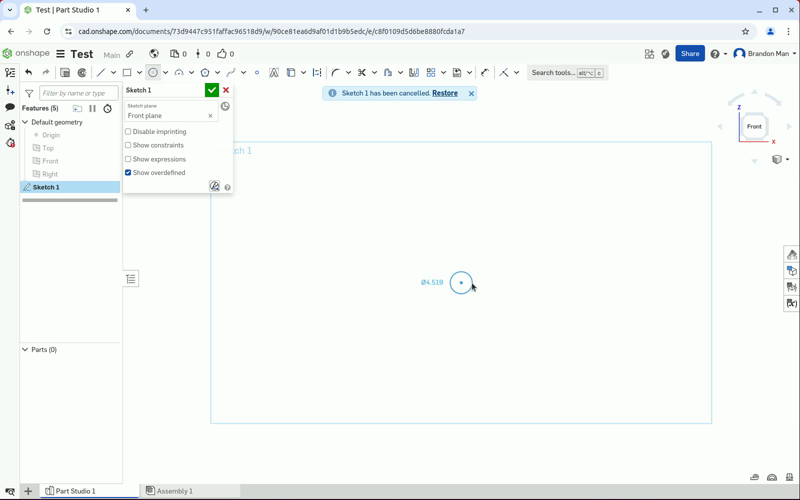
mouse_move(467, 279)
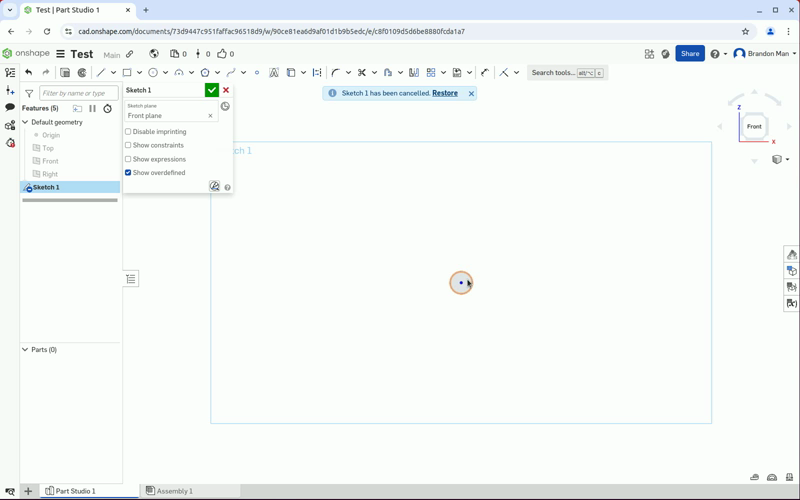
scroll(6)
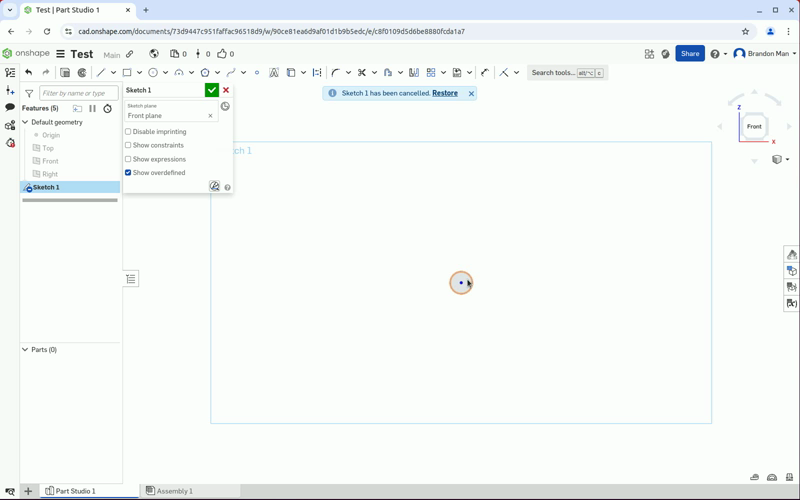
scroll(6)
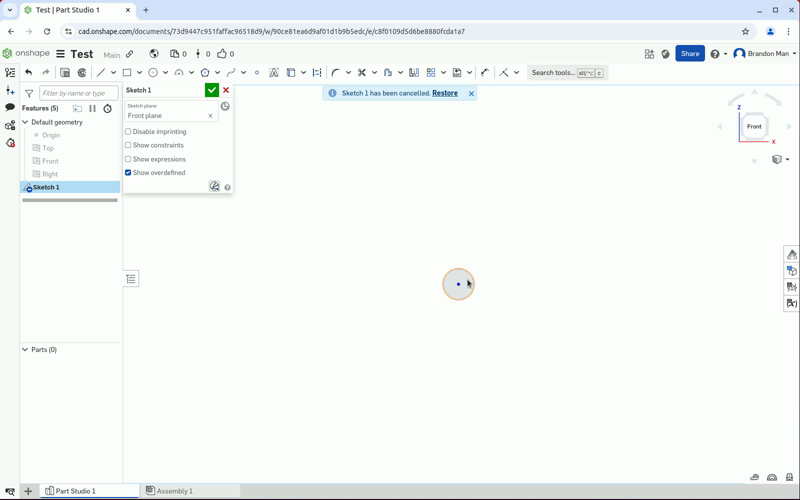
scroll(6)
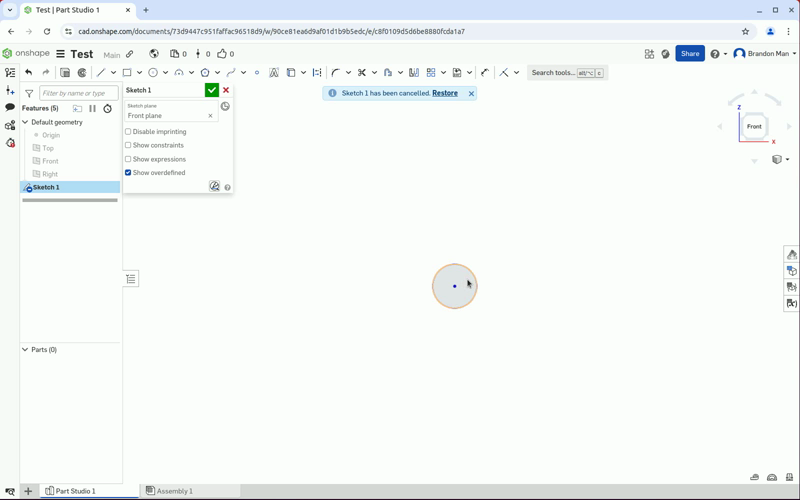
scroll(6)
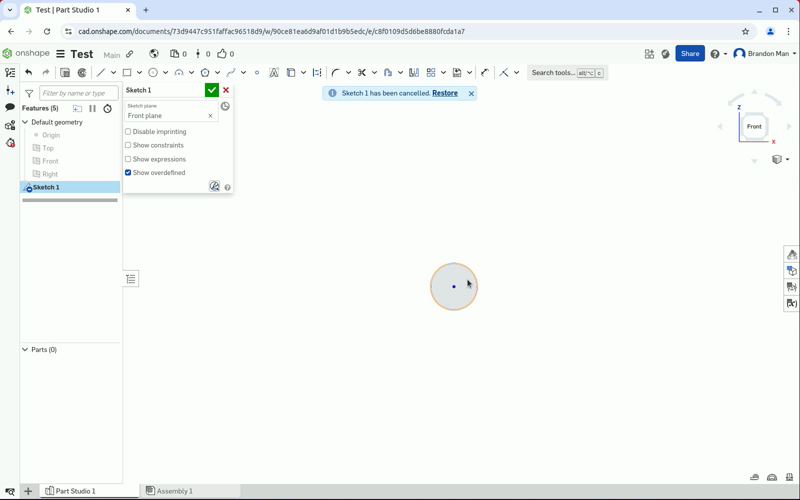
scroll(6)
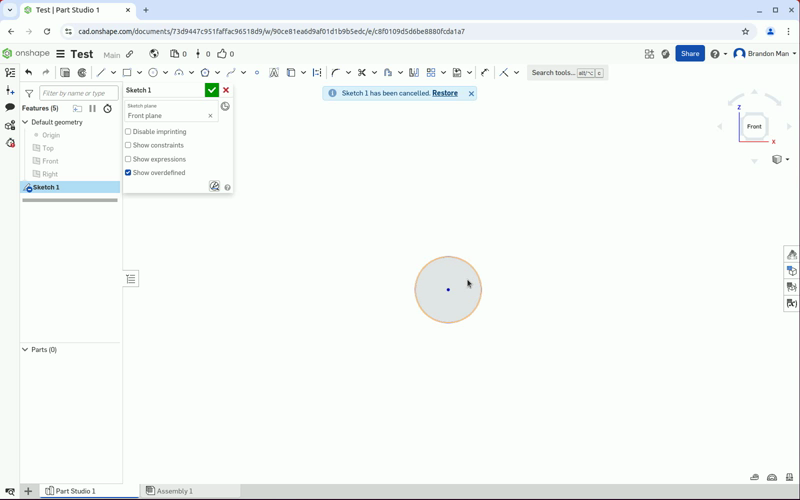
scroll(6)
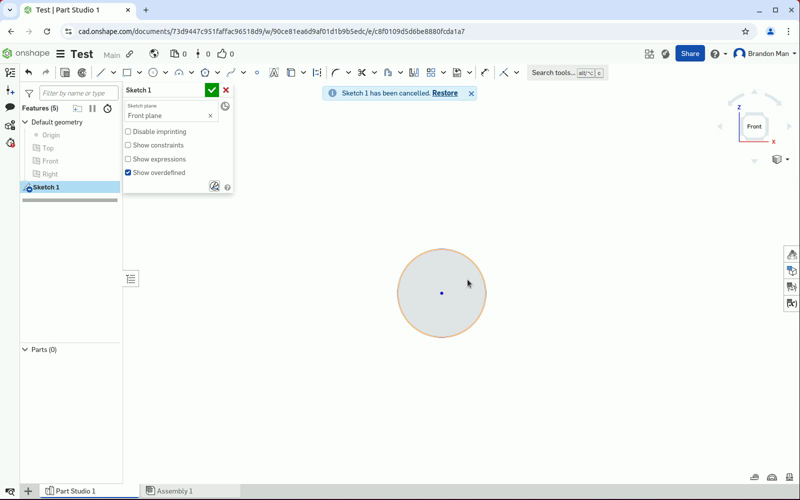
scroll(6)
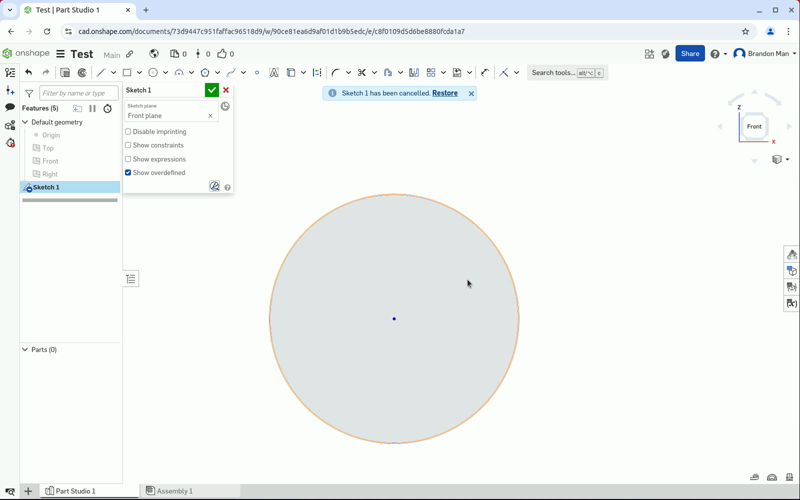
click(467, 279)
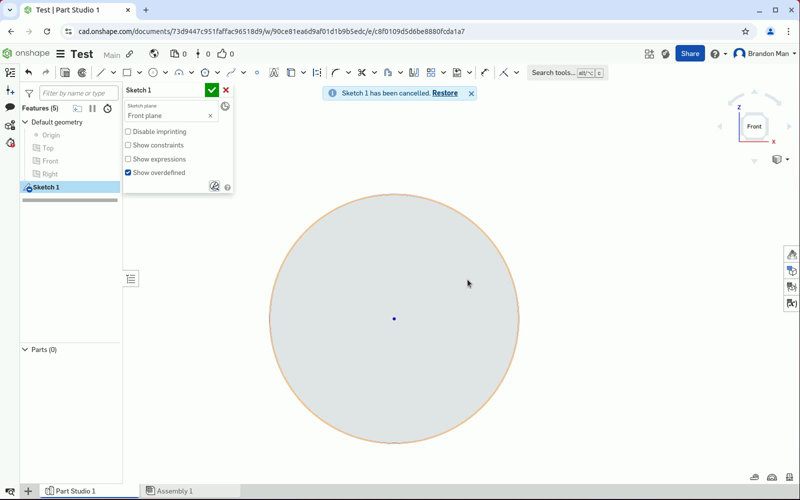
scroll(-6)
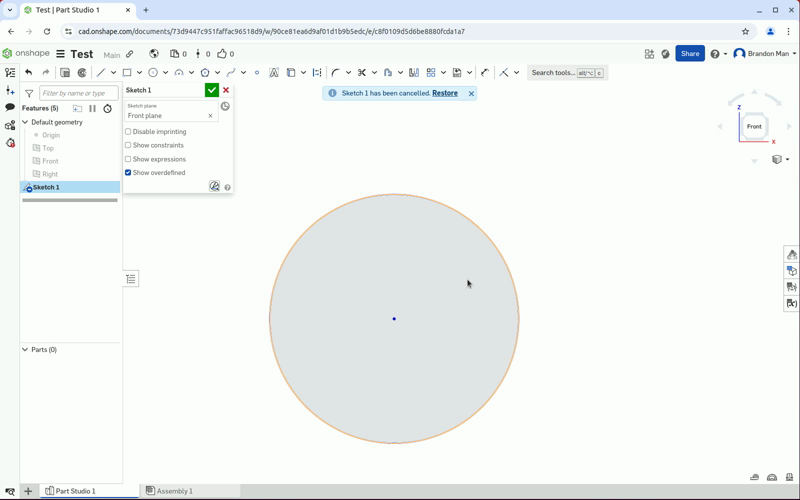
scroll(-6)
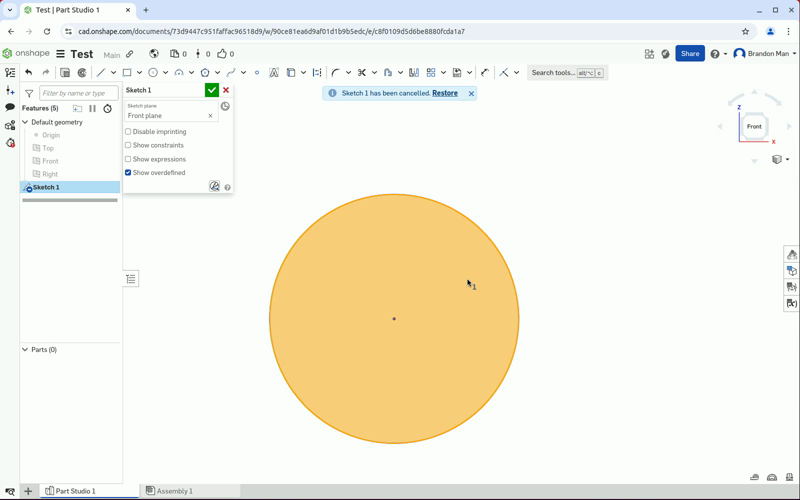
scroll(-6)
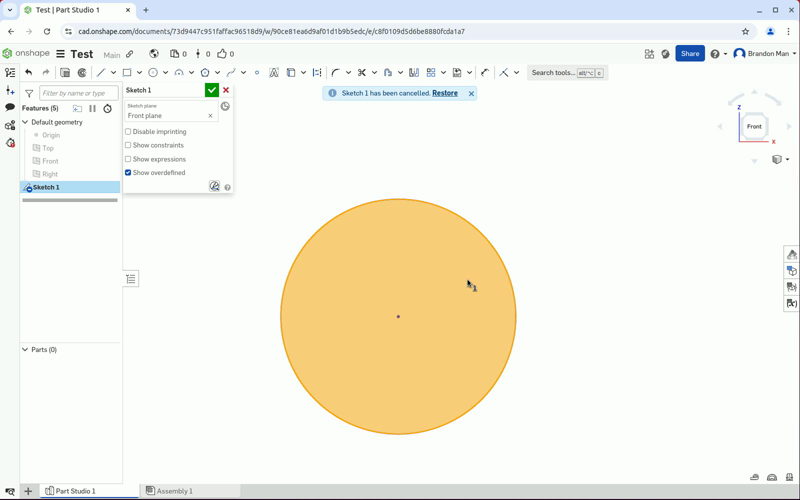
scroll(-6)
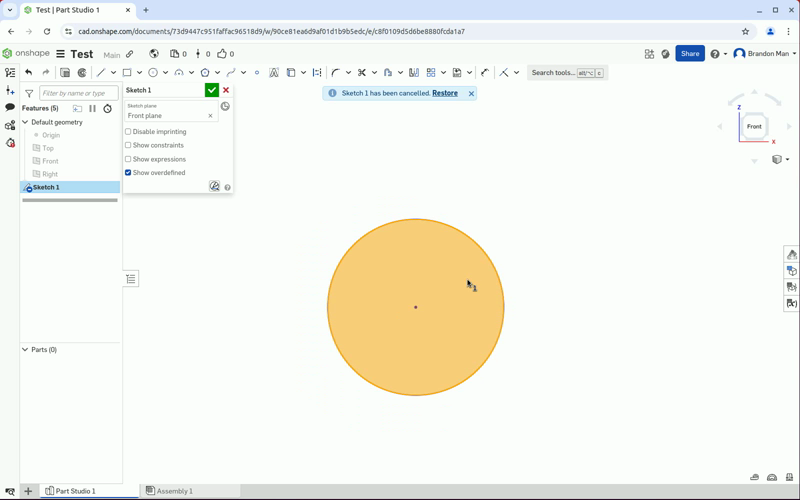
scroll(-6)
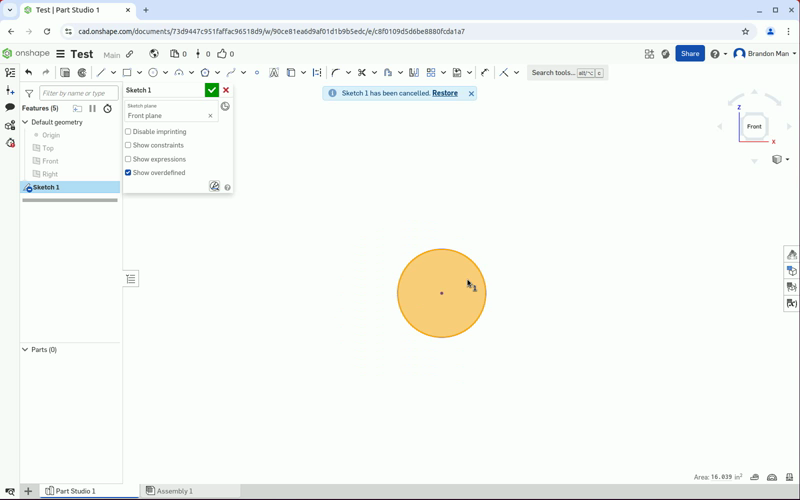
scroll(-6)
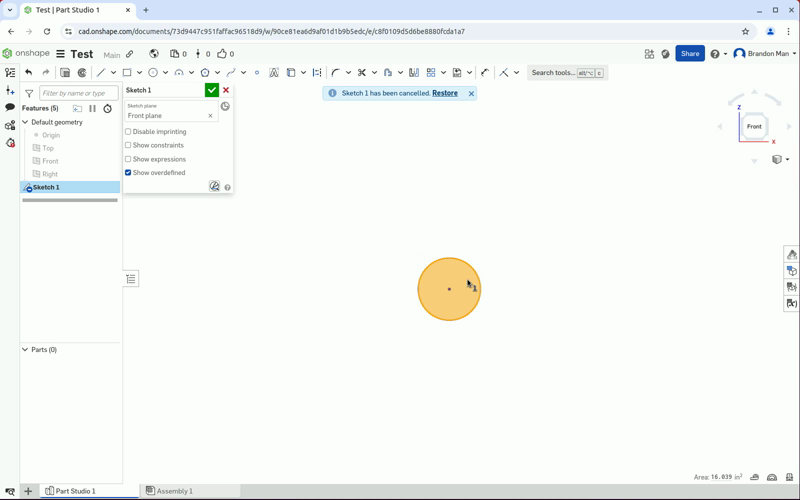
scroll(-6)
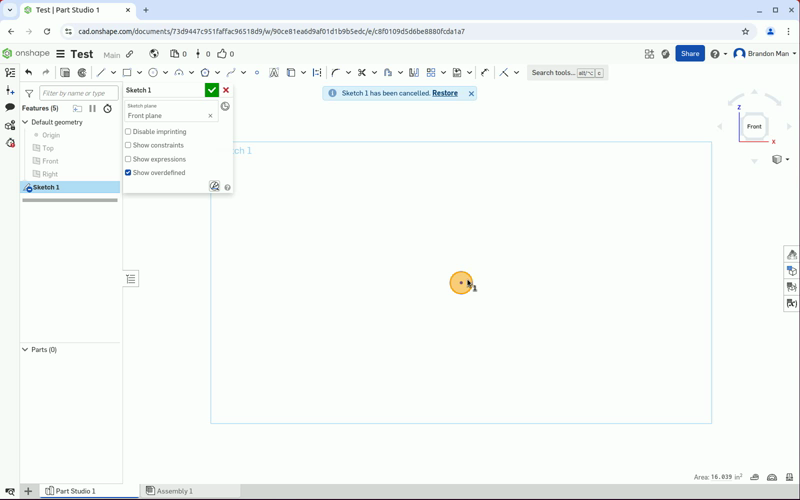
mouse_move(73, 352)
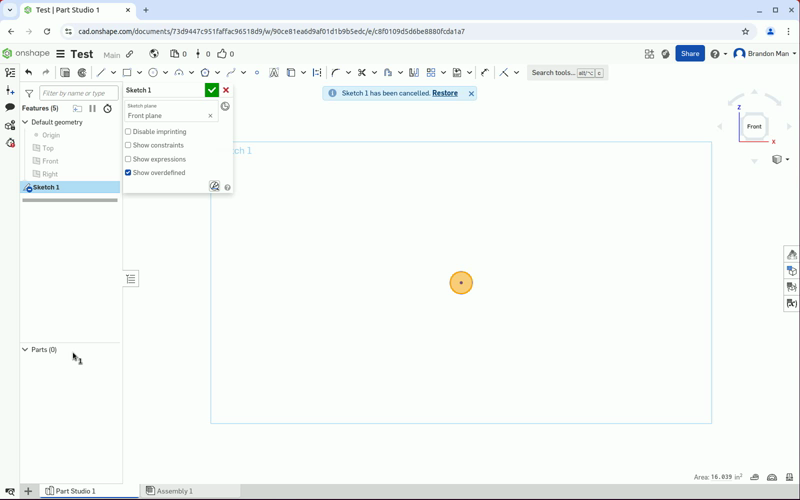
key(shift+y)
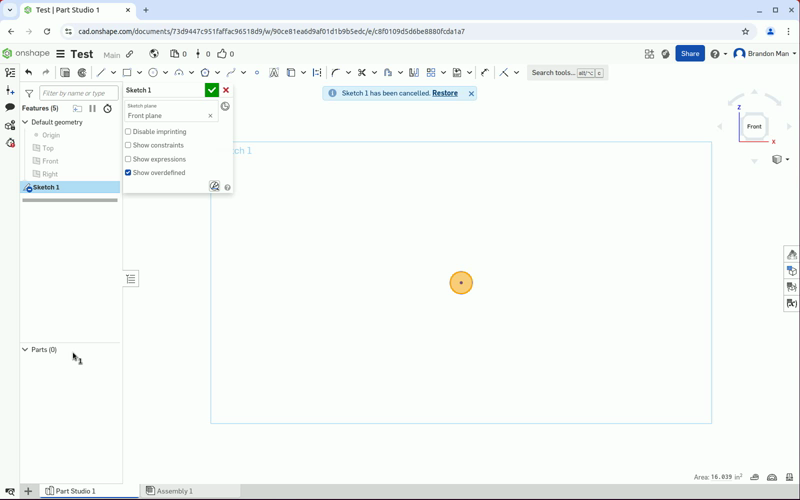
key(shift+e)
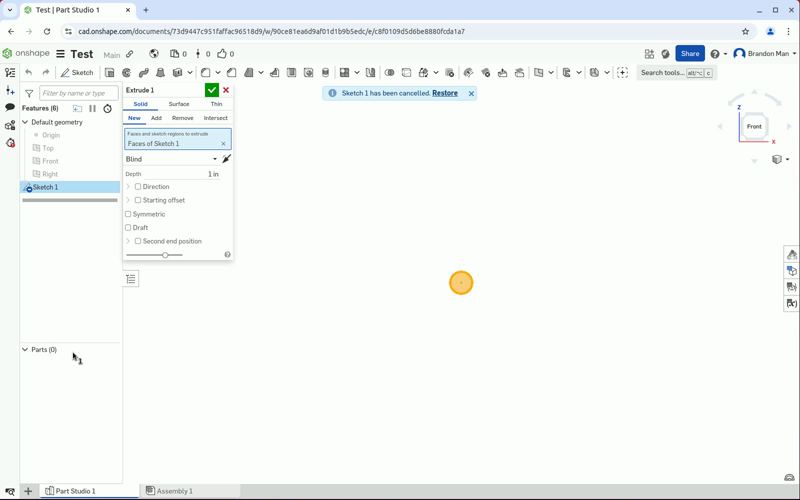
mouse_move(143, 106)
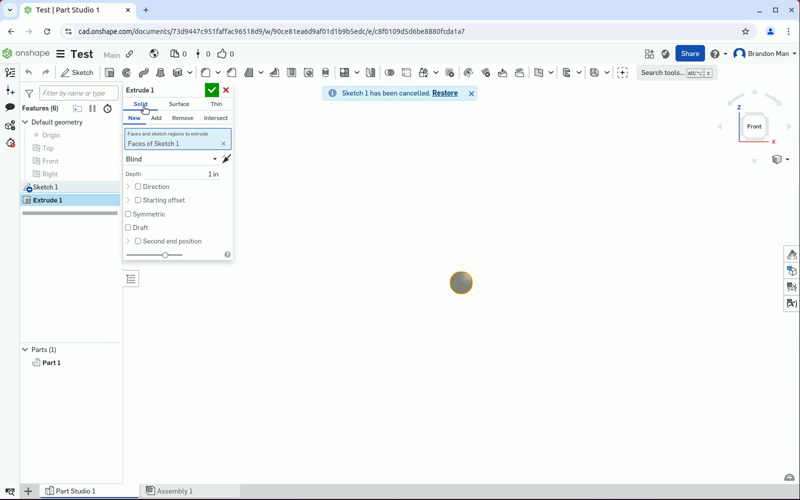
click(143, 106)
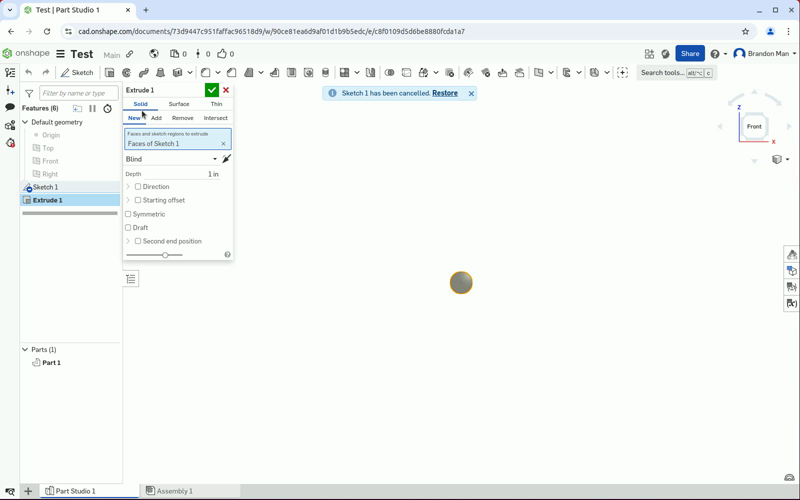
mouse_move(137, 120)
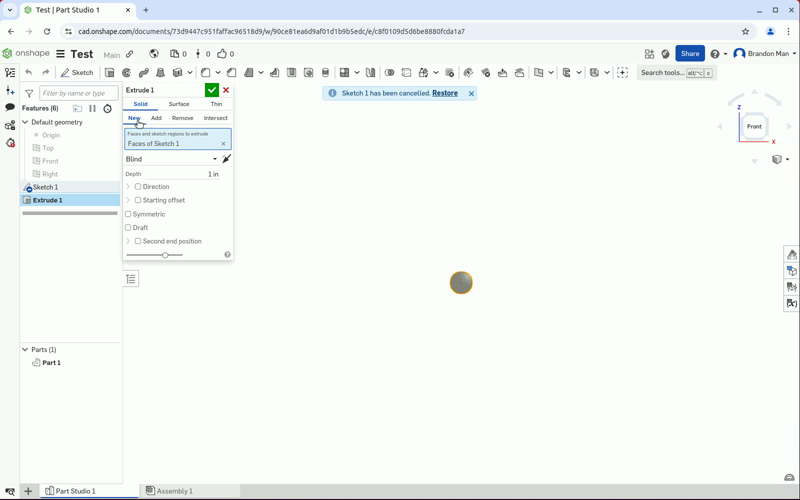
click(137, 120)
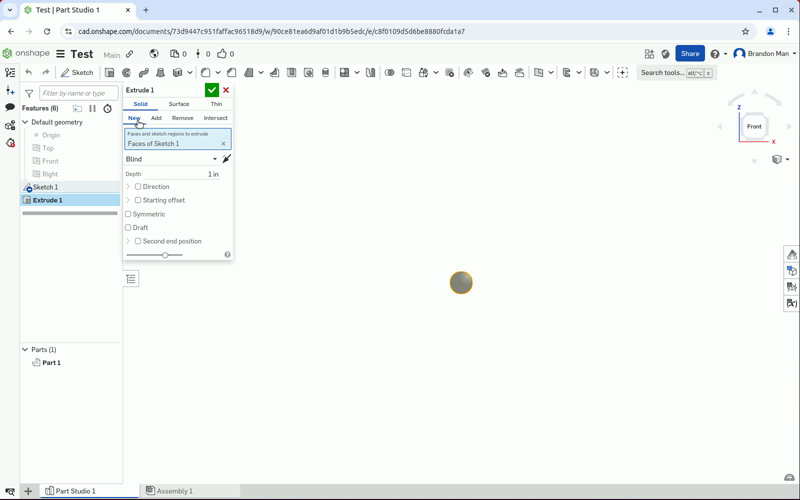
key(tab, 4)
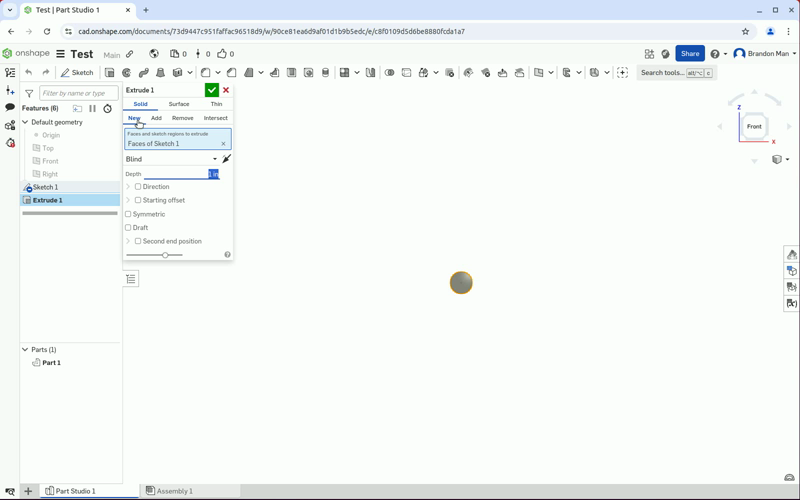
text(24.072)
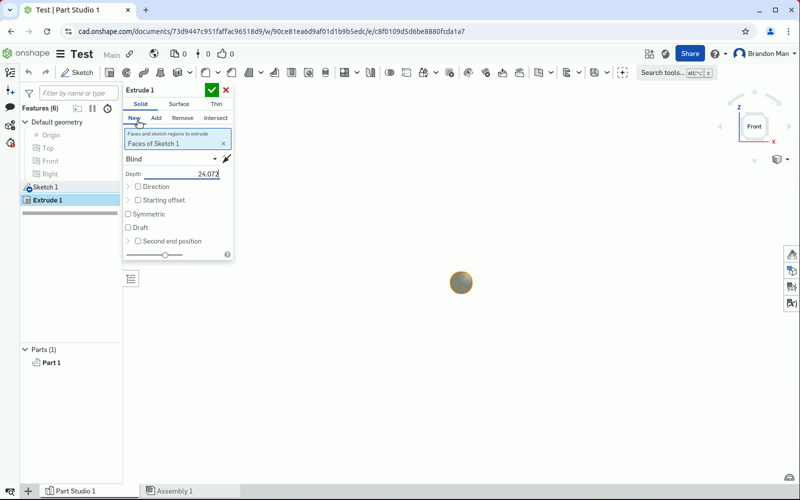
key(tab, 3)
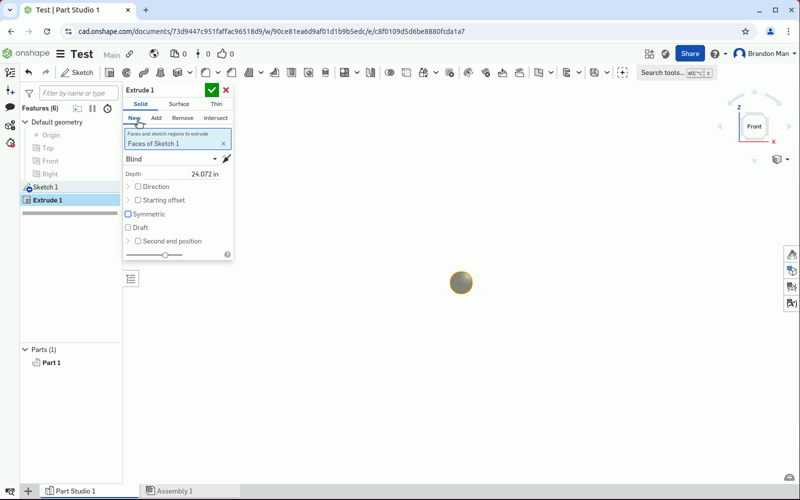
key(space)
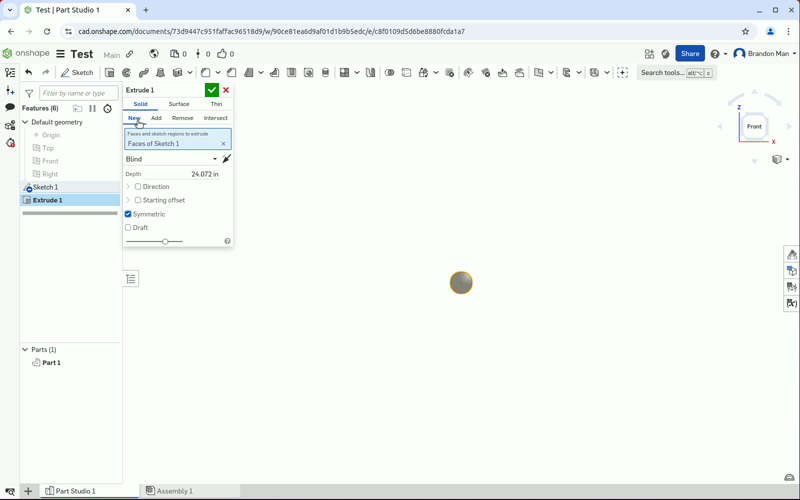
key(enter)
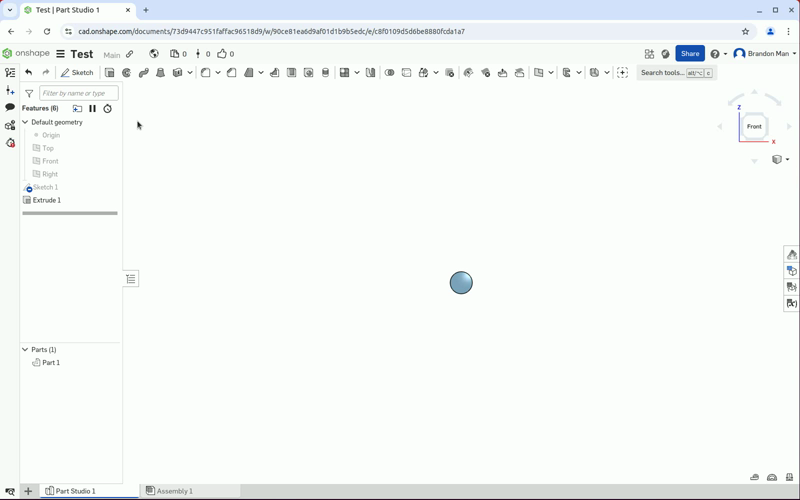
key(shift+h)
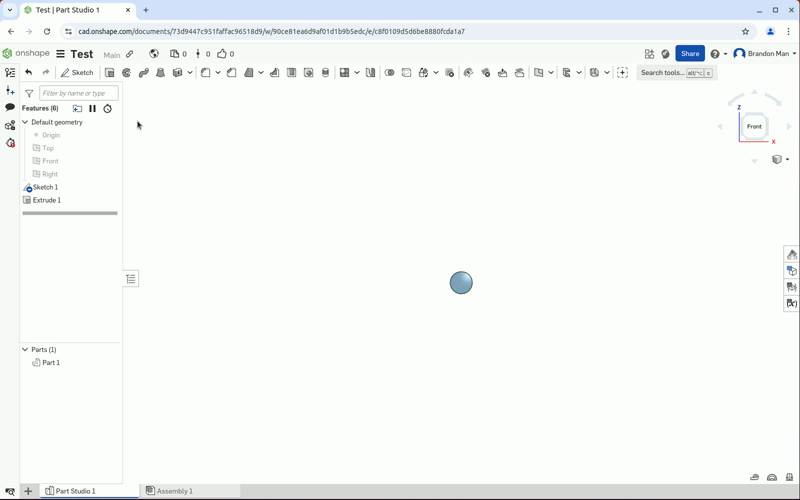
key(shift+h)
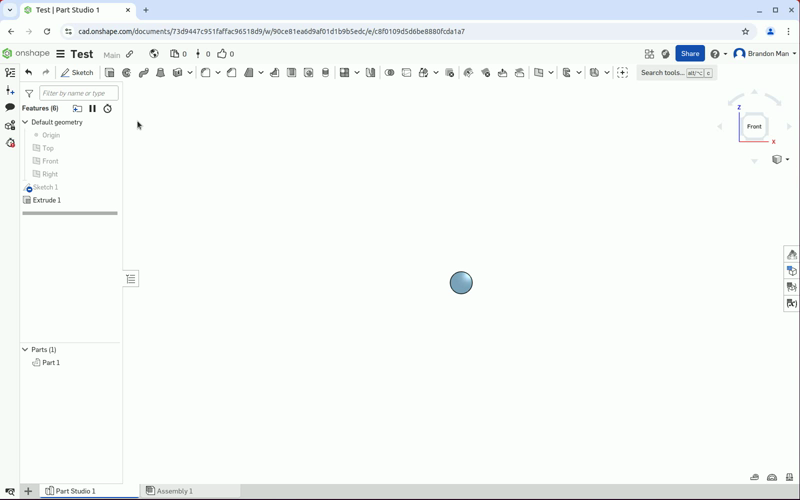
mouse_move(73, 189)
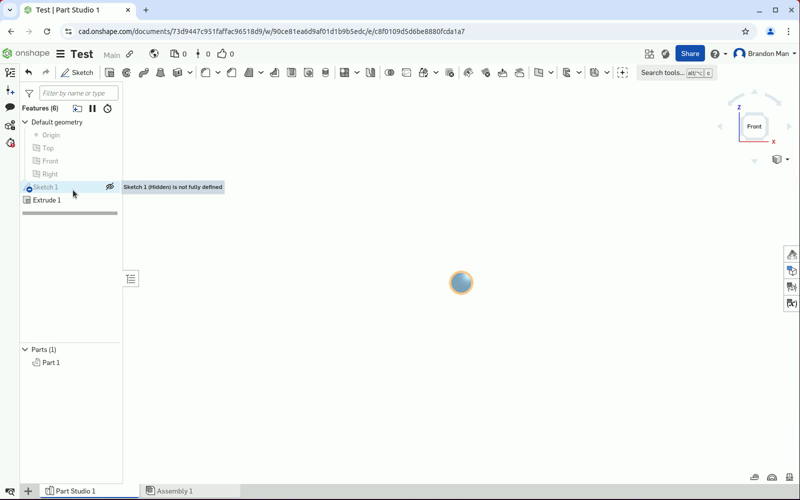
click(73, 189)
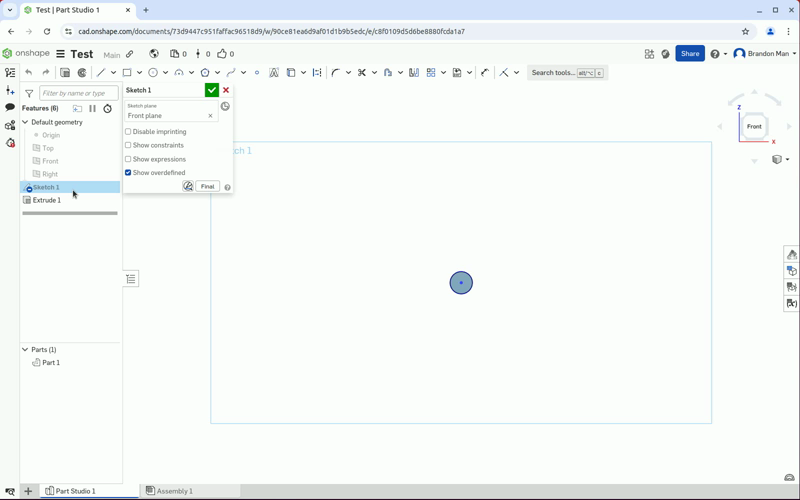
mouse_move(229, 92)
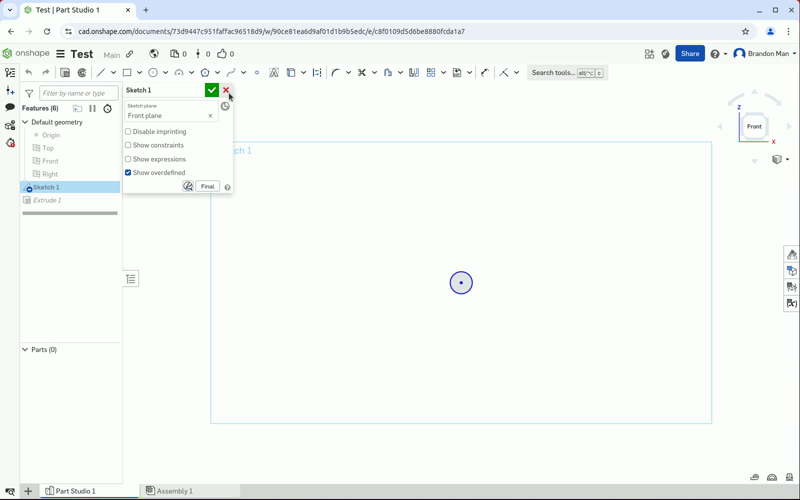
click(229, 92)
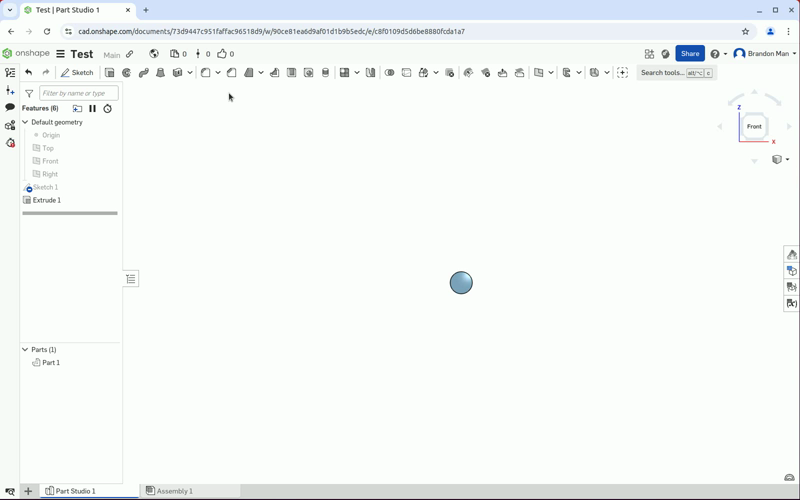
mouse_move(541, 75)
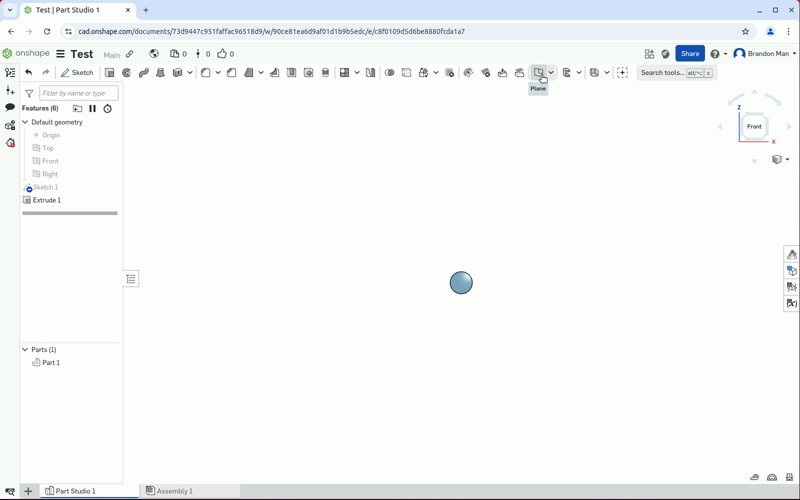
click(541, 75)
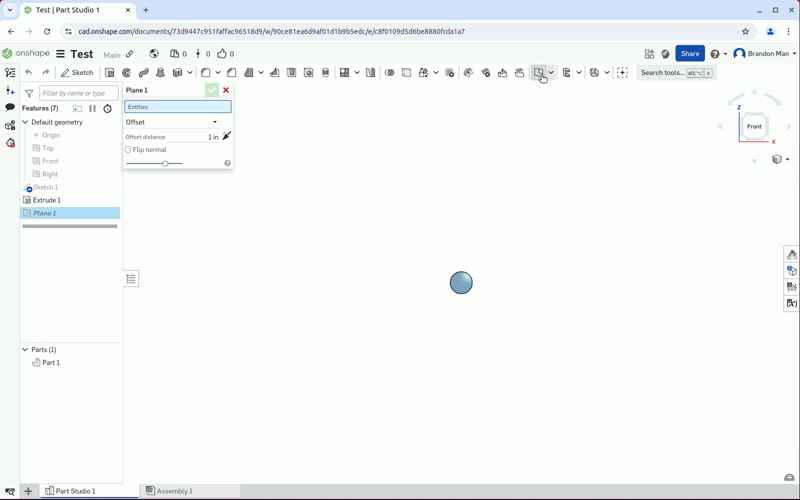
mouse_move(73, 163)
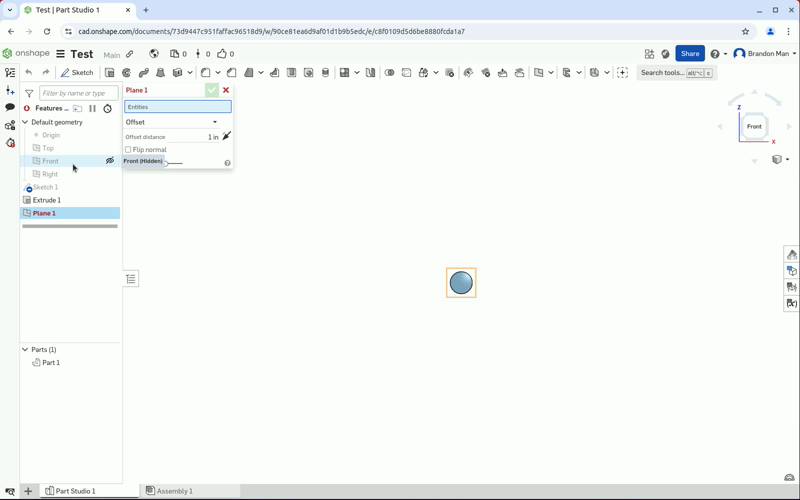
click(73, 163)
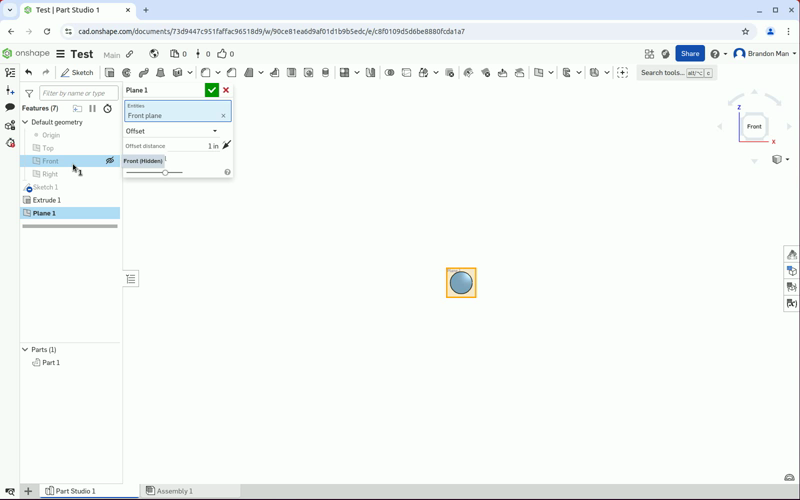
key(tab, 2)
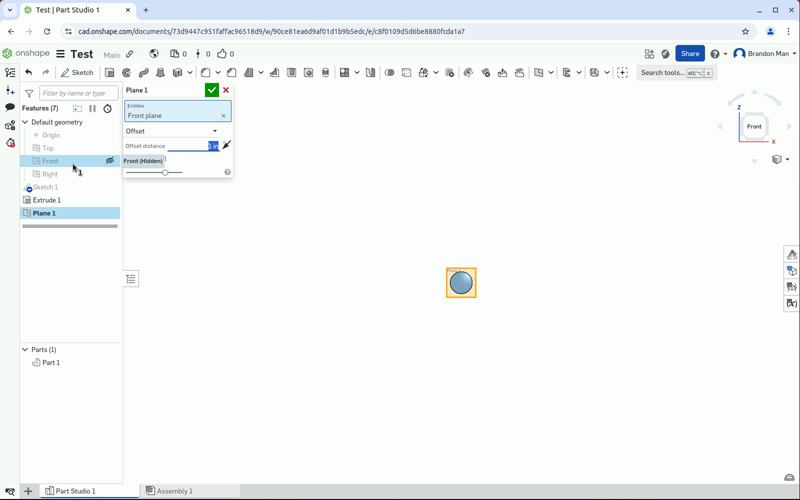
text(12.047)
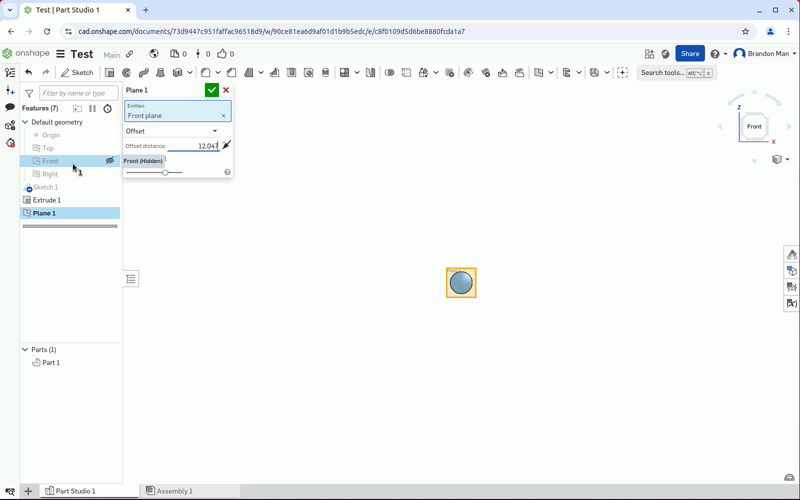
key(enter, 2)
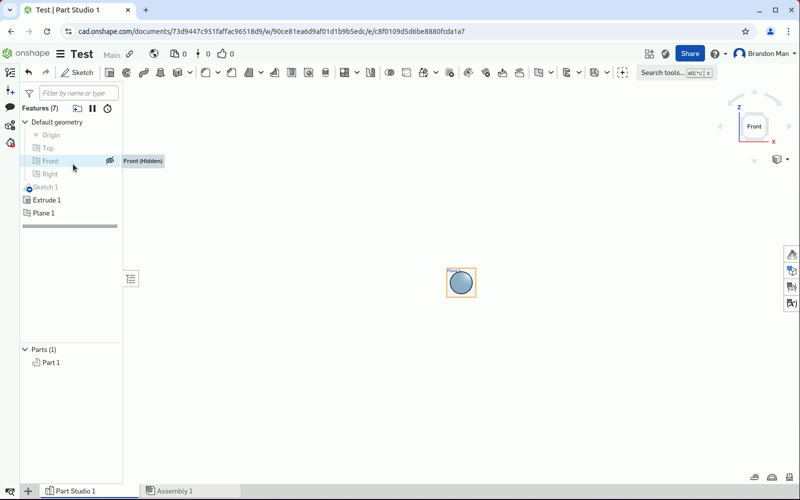
key(shift+s)
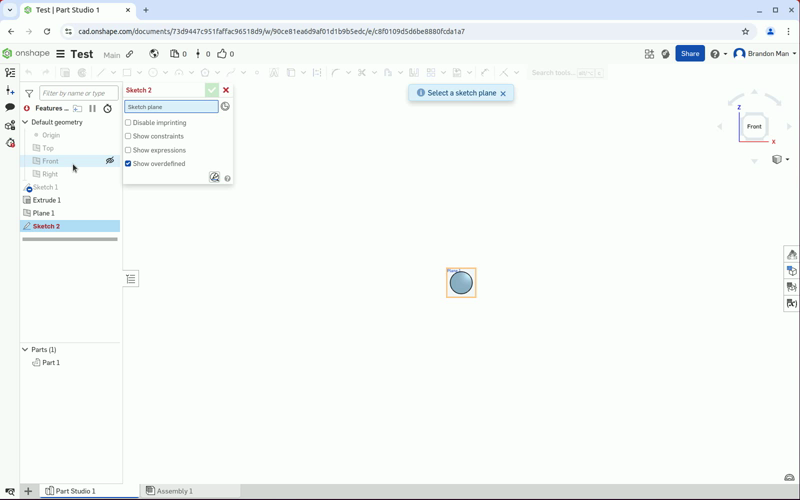
mouse_move(73, 215)
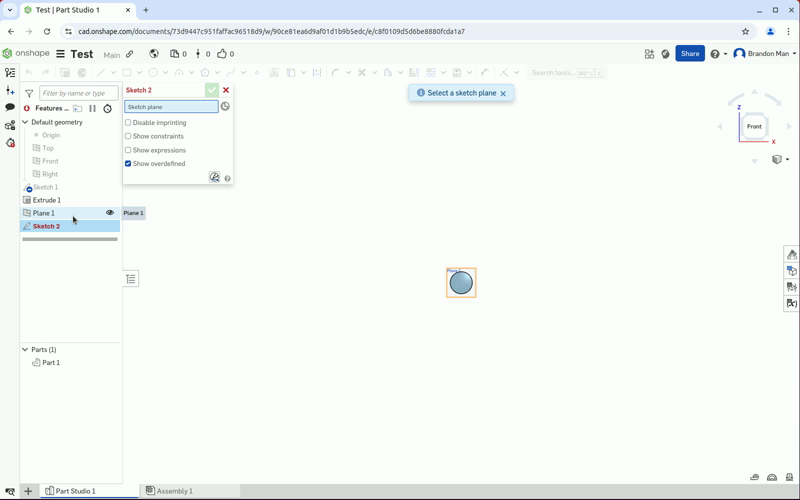
click(73, 215)
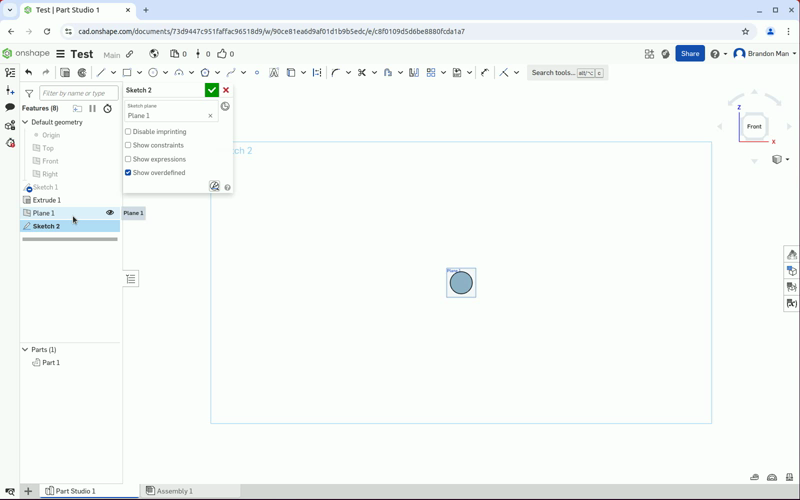
mouse_move(73, 352)
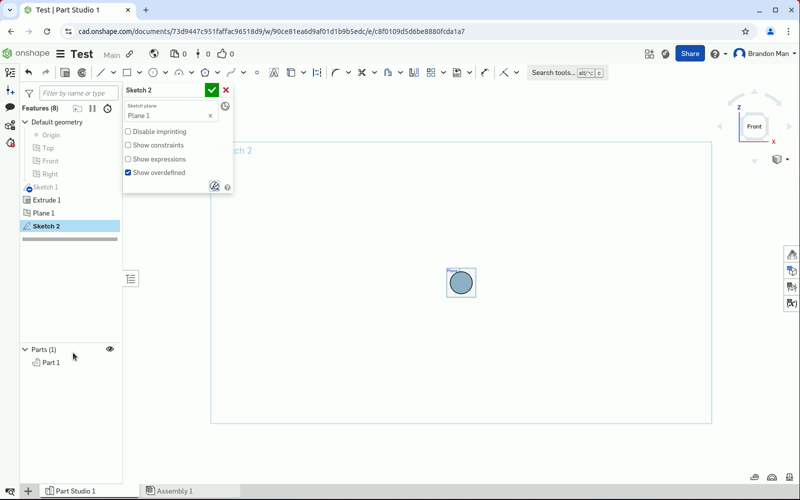
key(y)
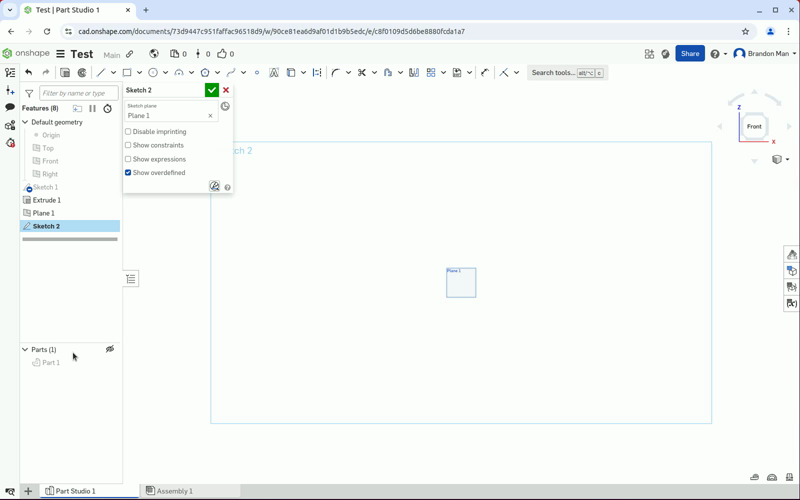
key(c)
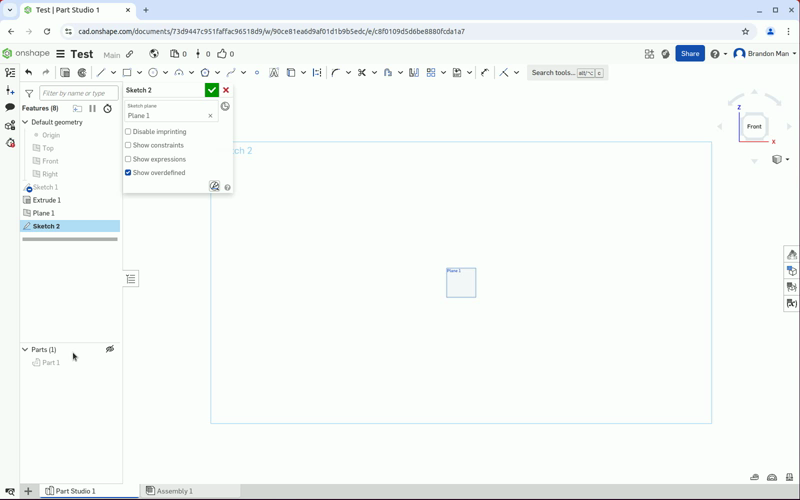
key_down(shift)
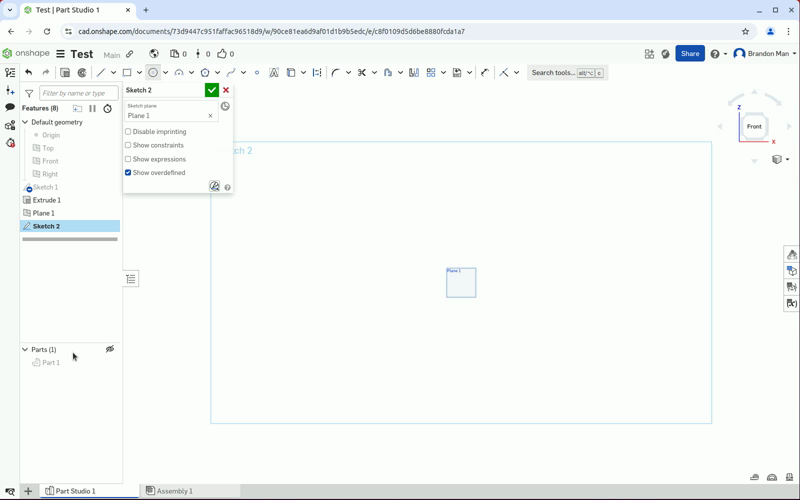
mouse_move(461, 282)
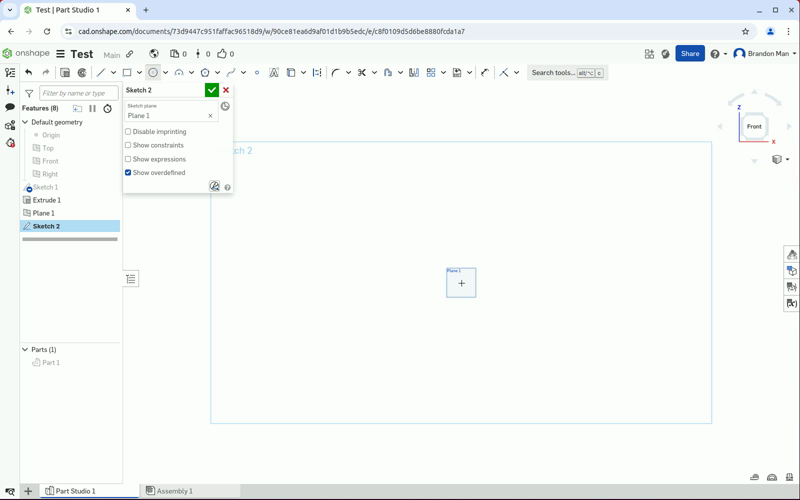
click(461, 282)
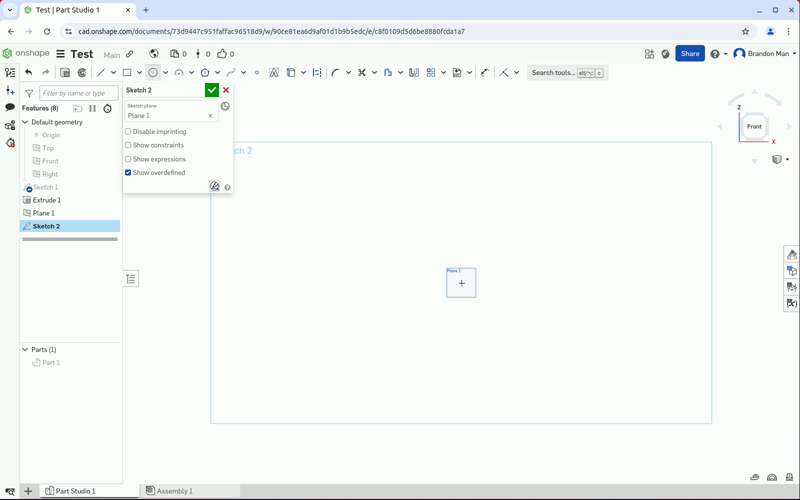
key_up(shift)
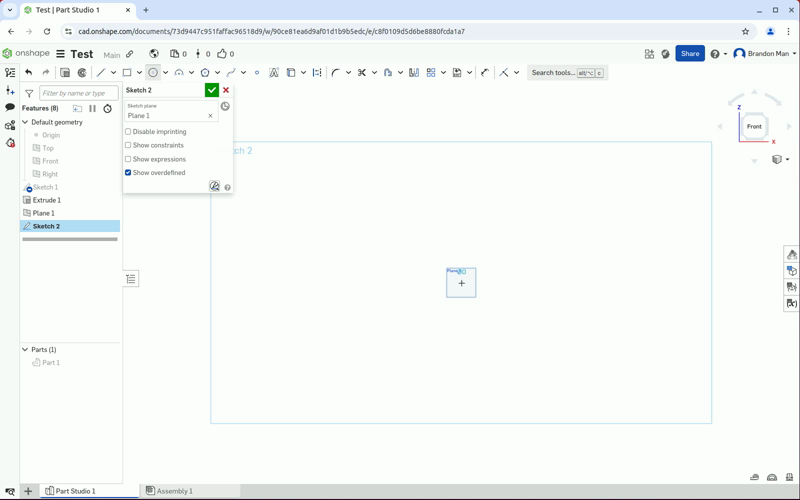
mouse_move(471, 282)
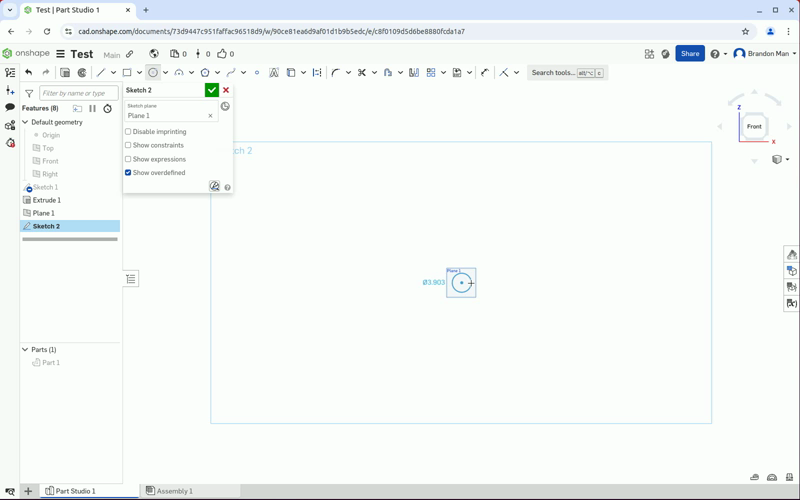
click(471, 282)
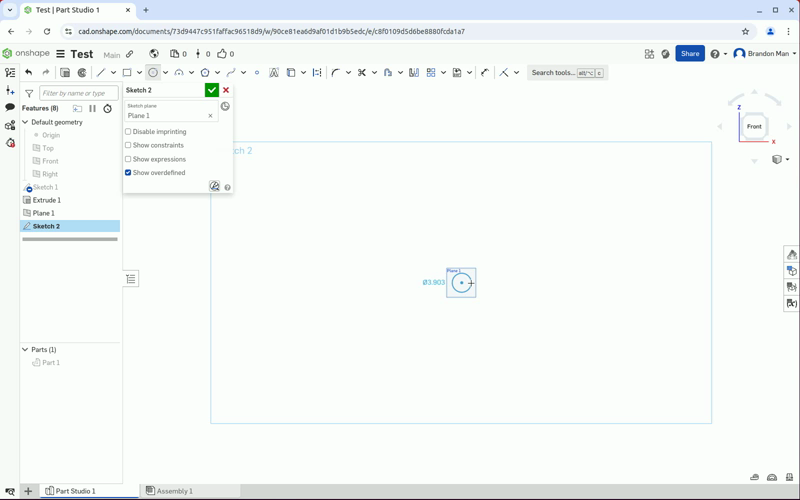
key(esc)
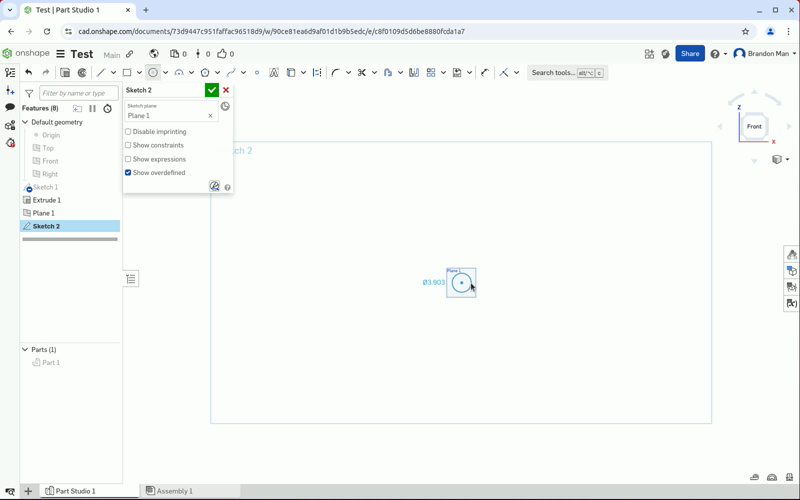
mouse_move(456, 281)
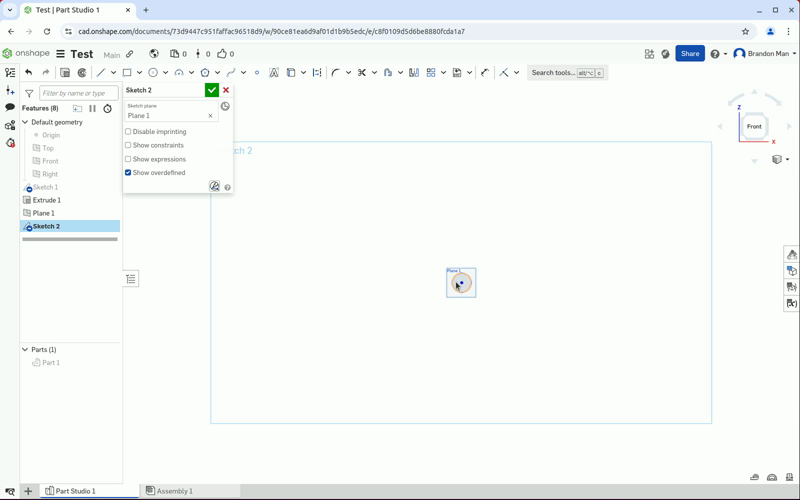
scroll(6)
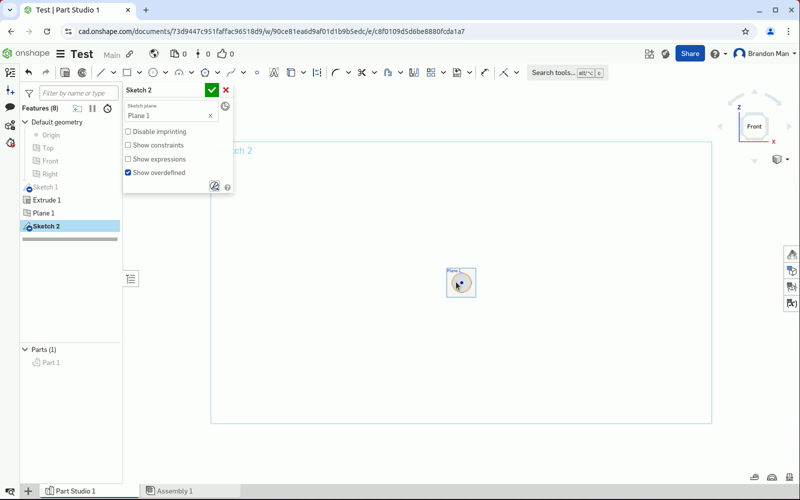
scroll(6)
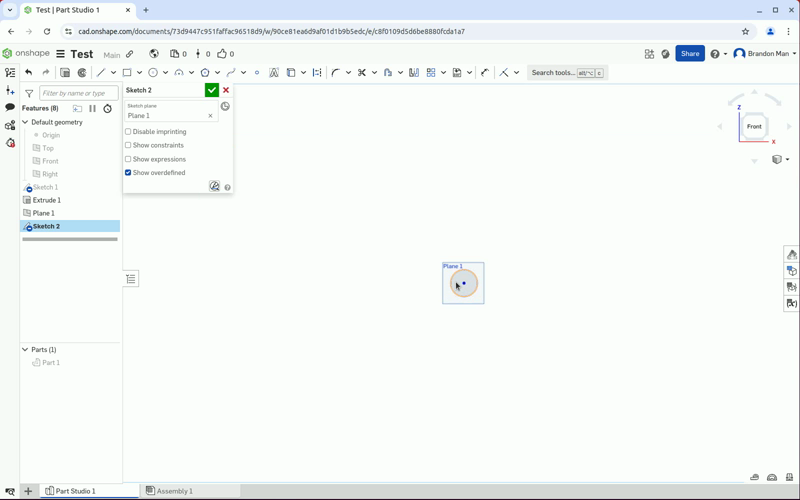
scroll(6)
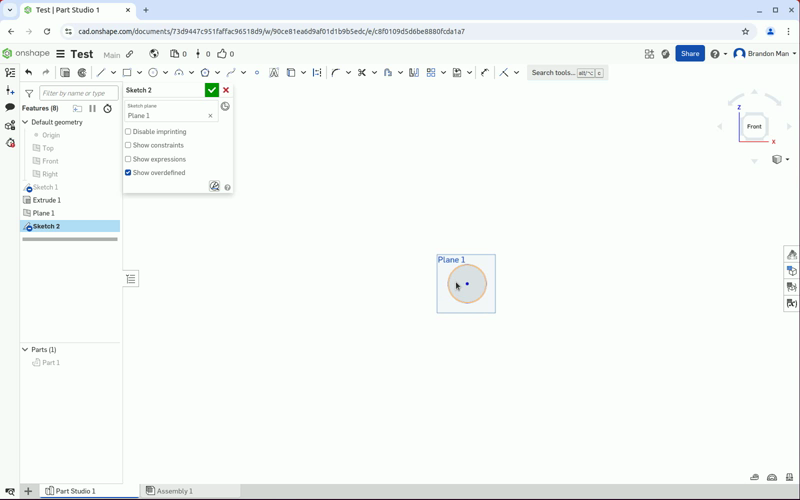
scroll(6)
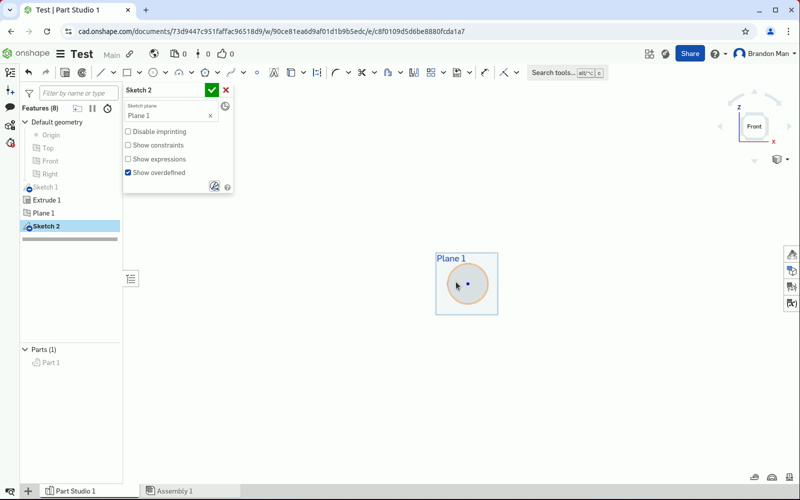
scroll(6)
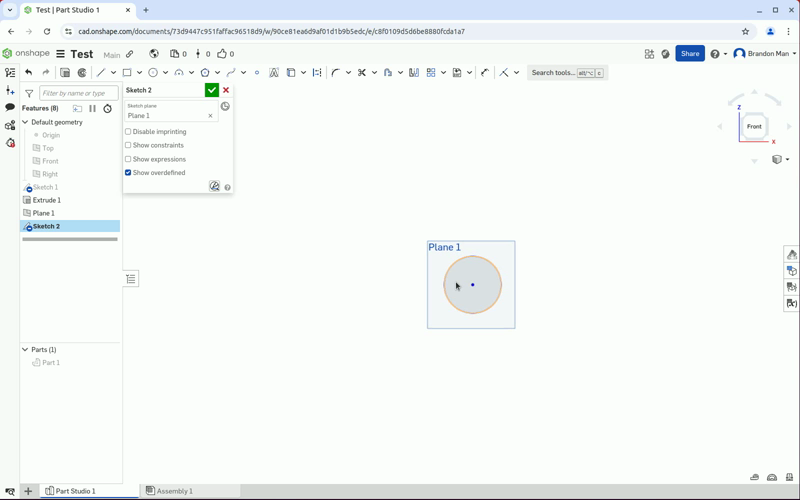
scroll(6)
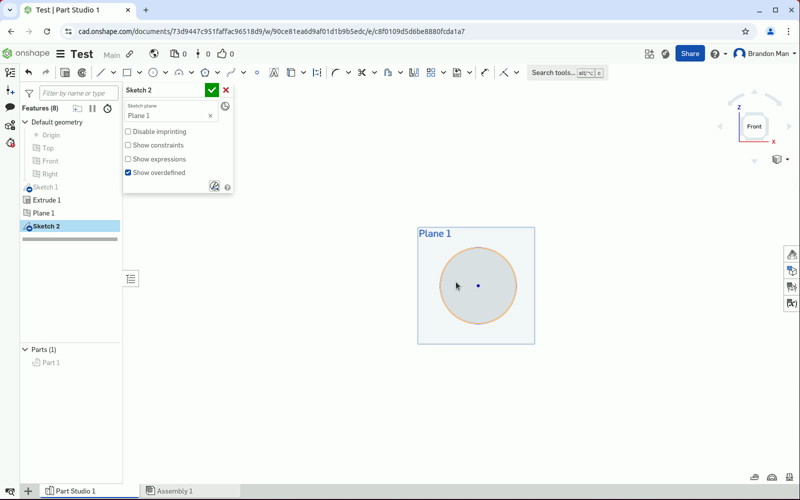
scroll(6)
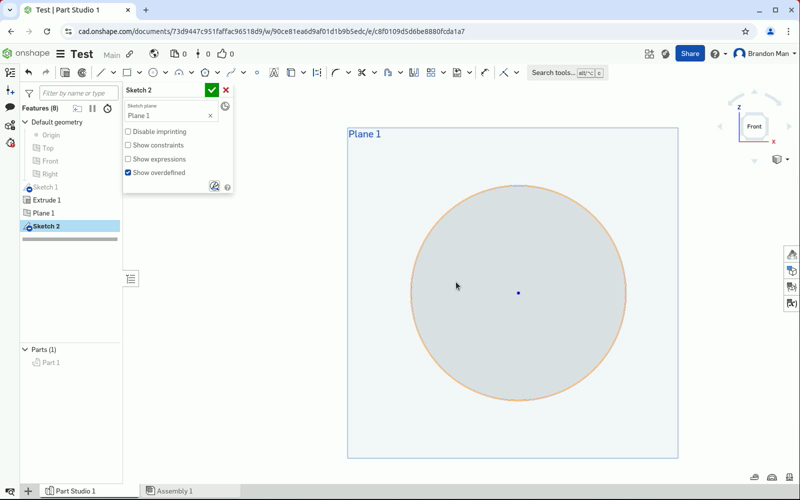
click(456, 281)
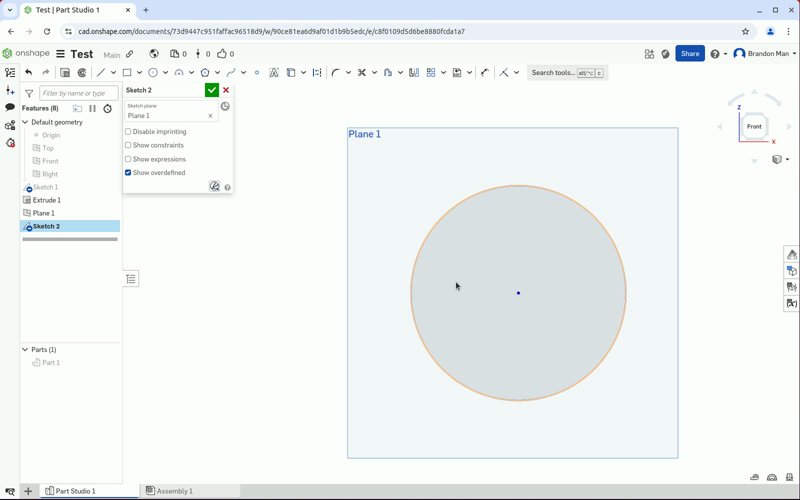
scroll(-6)
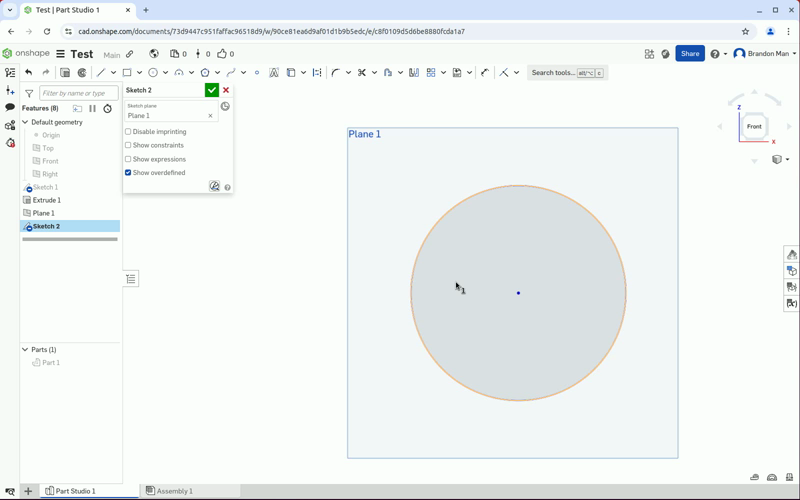
scroll(-6)
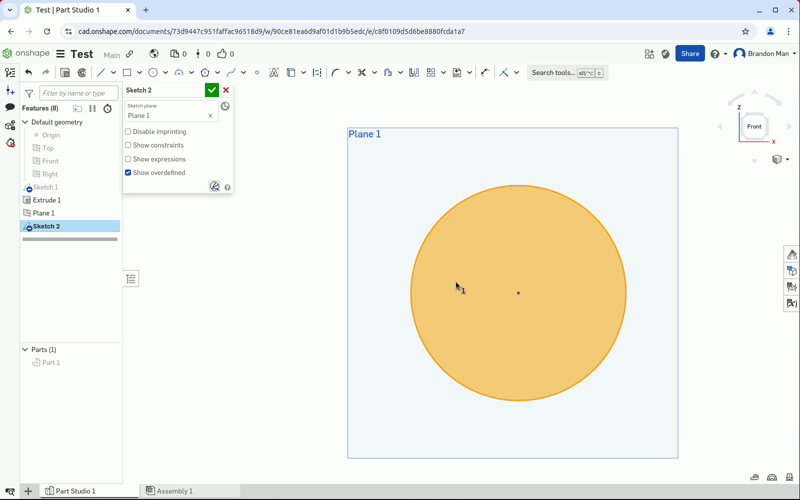
scroll(-6)
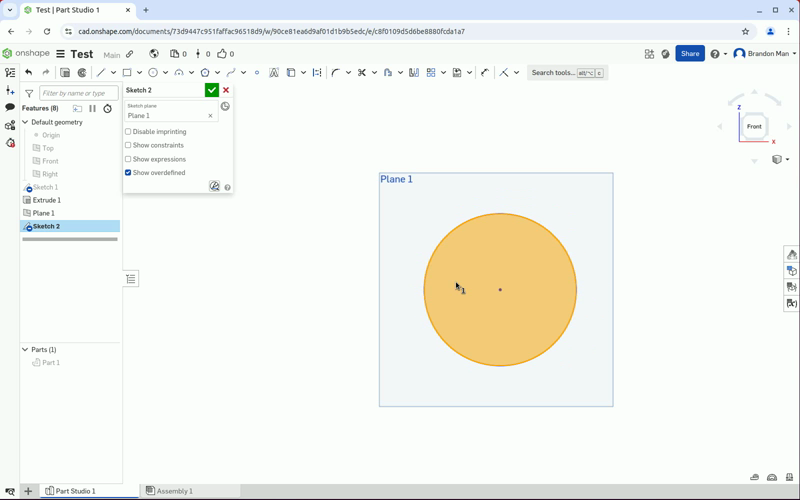
scroll(-6)
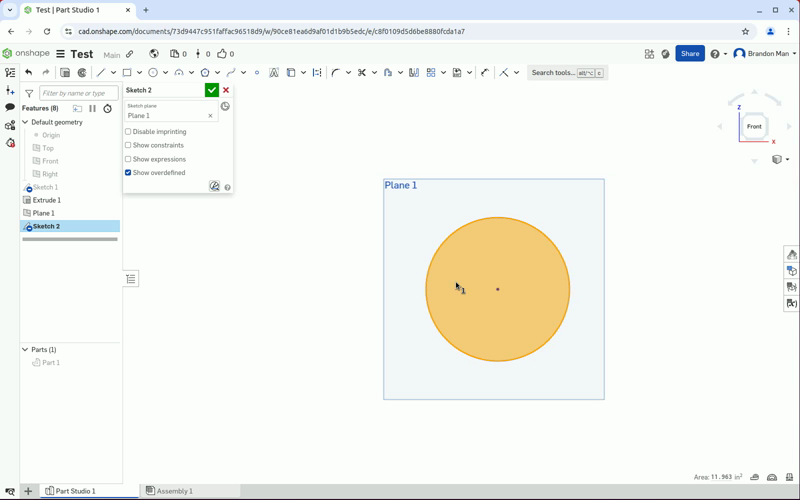
scroll(-6)
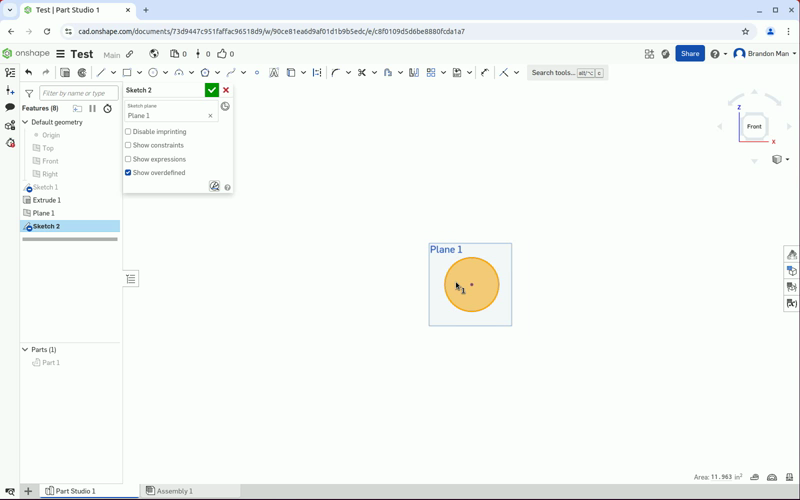
scroll(-6)
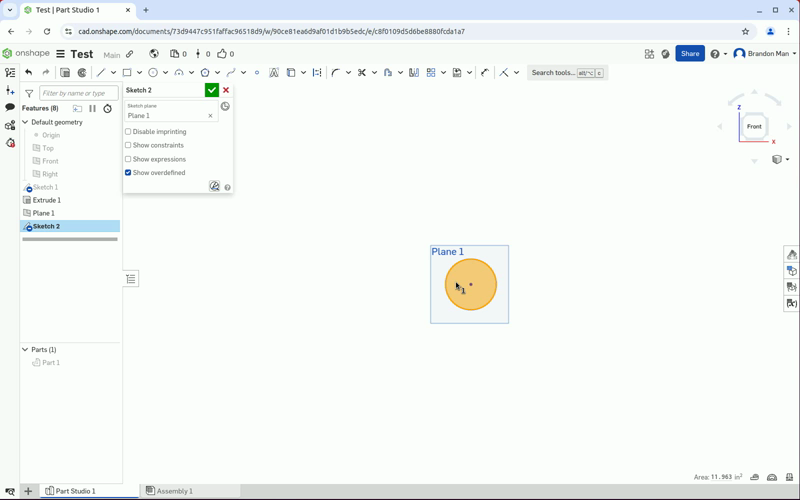
scroll(-6)
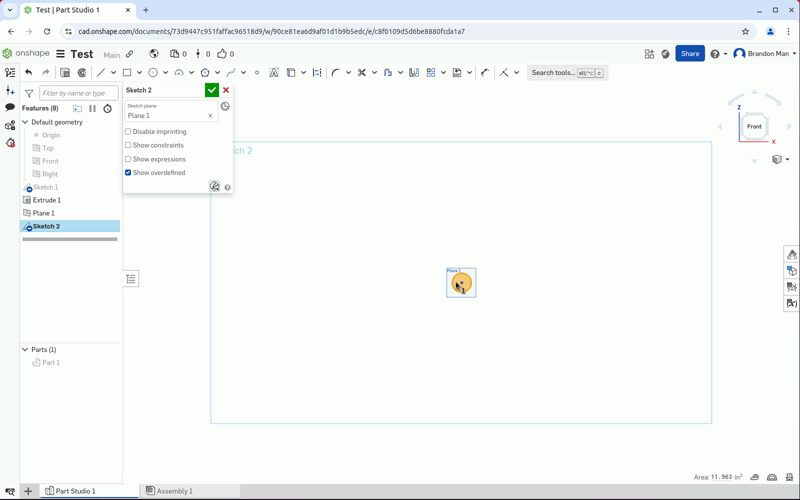
mouse_move(73, 352)
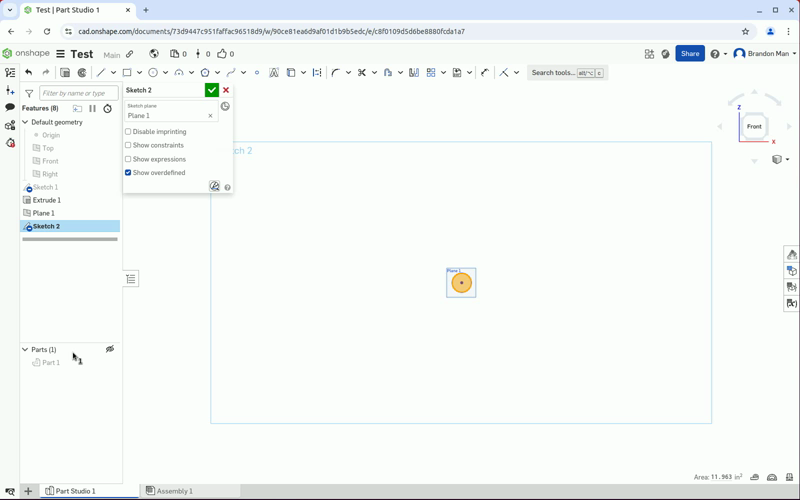
key(shift+y)
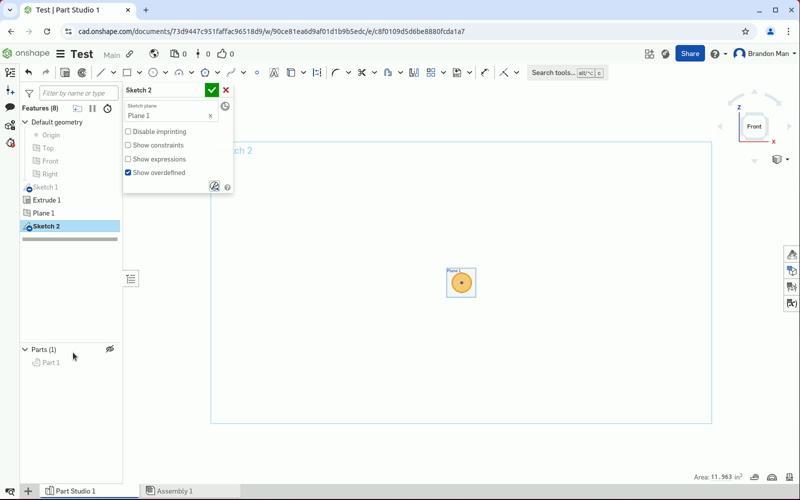
key(shift+e)
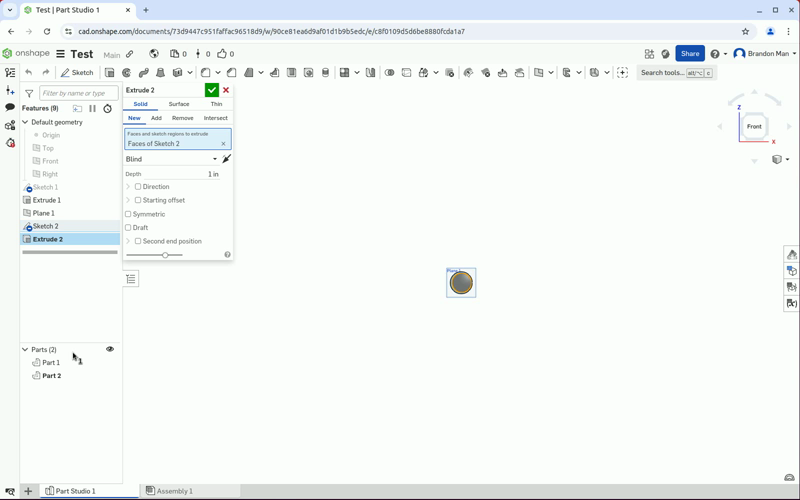
mouse_move(143, 106)
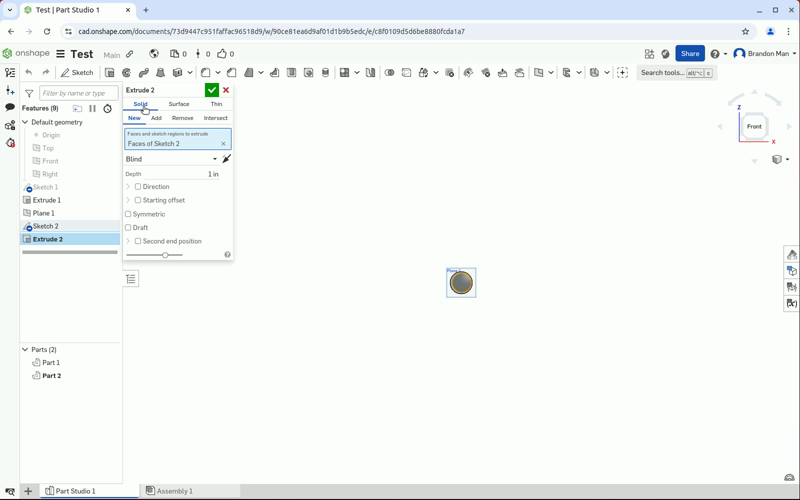
click(143, 106)
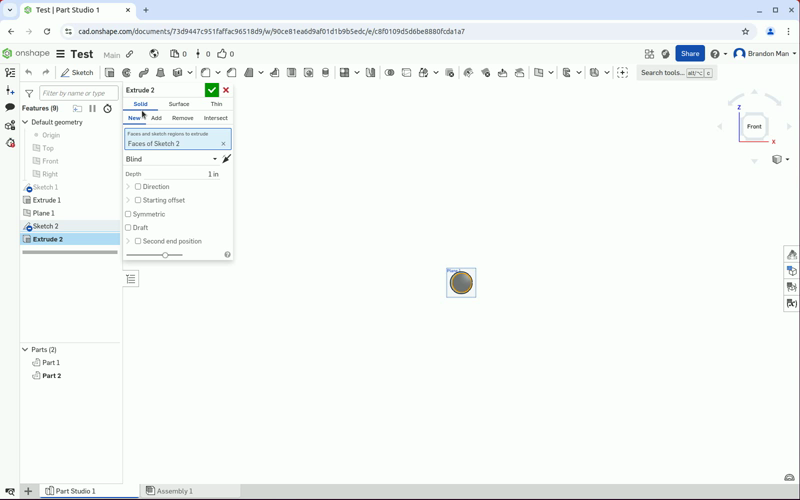
mouse_move(137, 120)
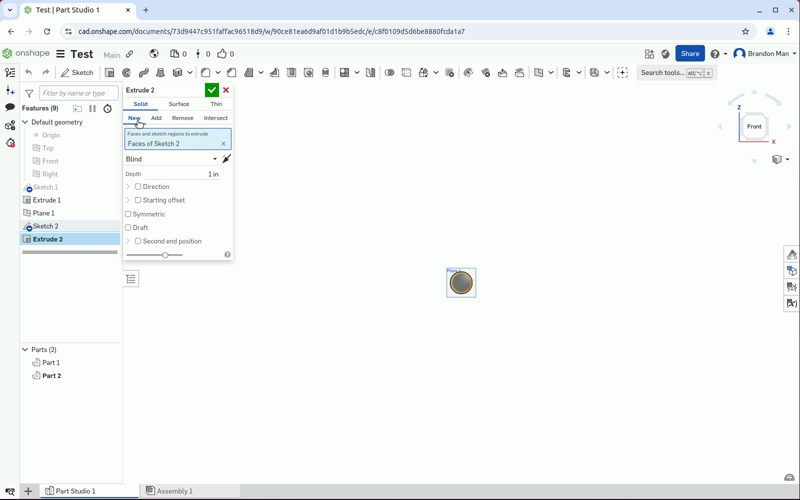
click(137, 120)
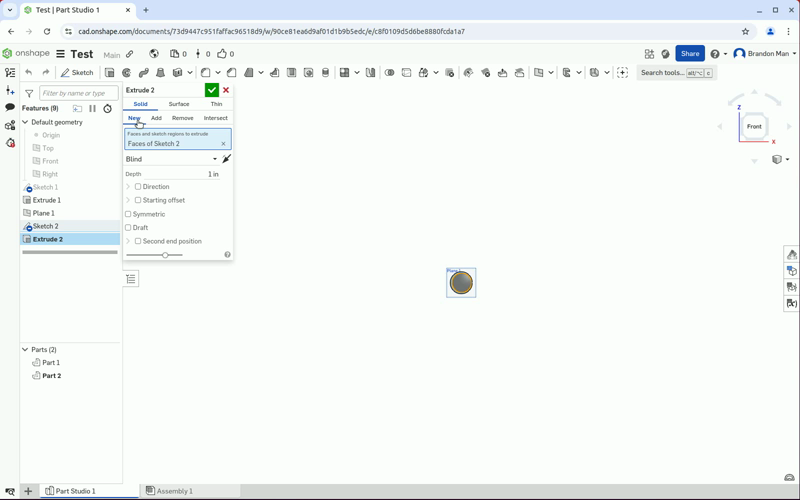
key(tab, 4)
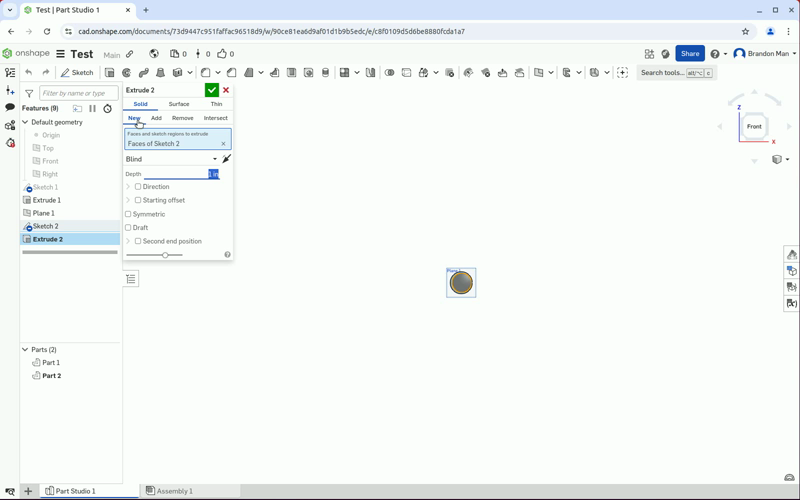
text(6.981)
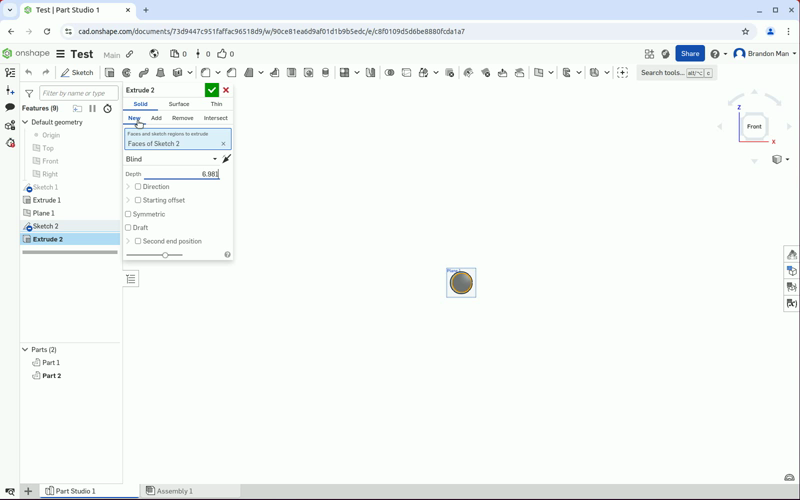
key(enter)
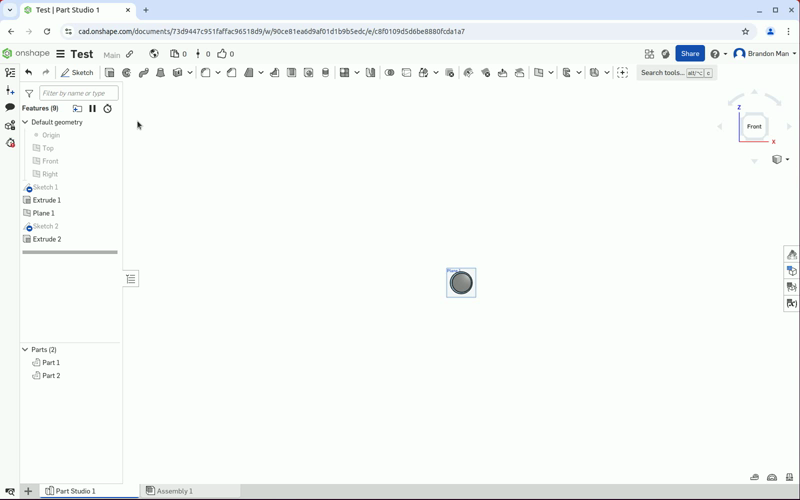
key(shift+h)
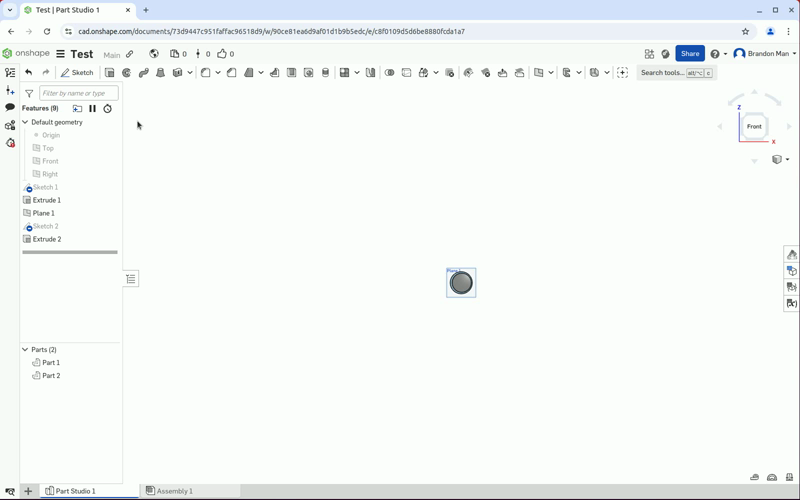
key(shift+h)
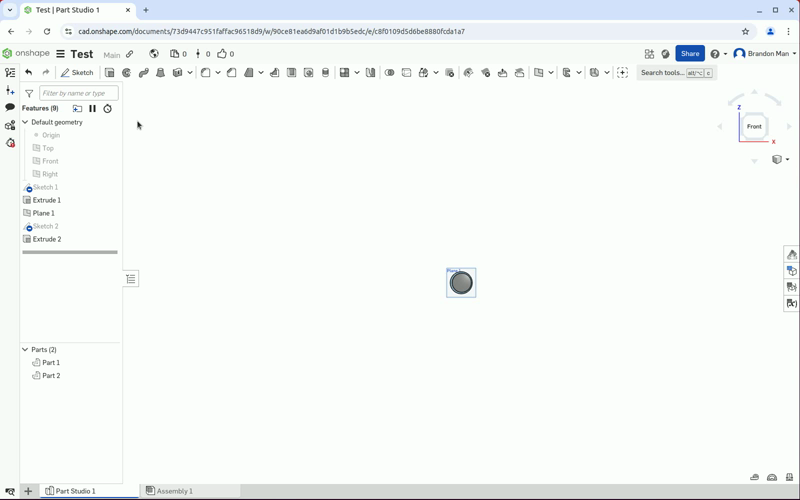
mouse_move(73, 189)
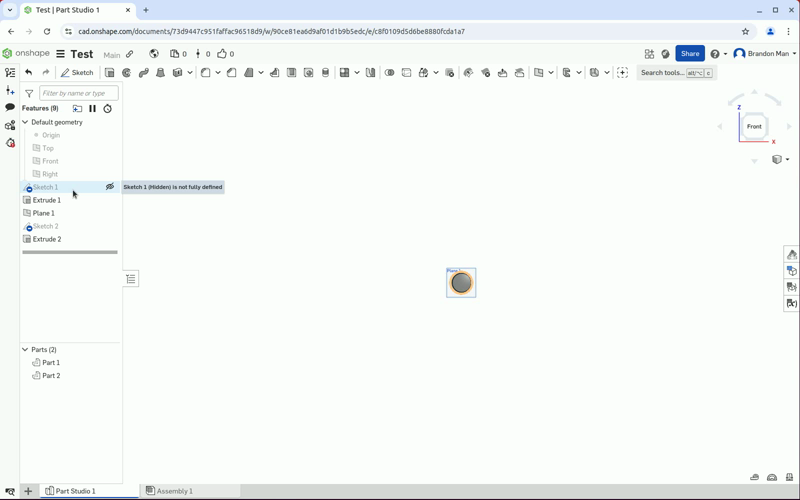
click(73, 189)
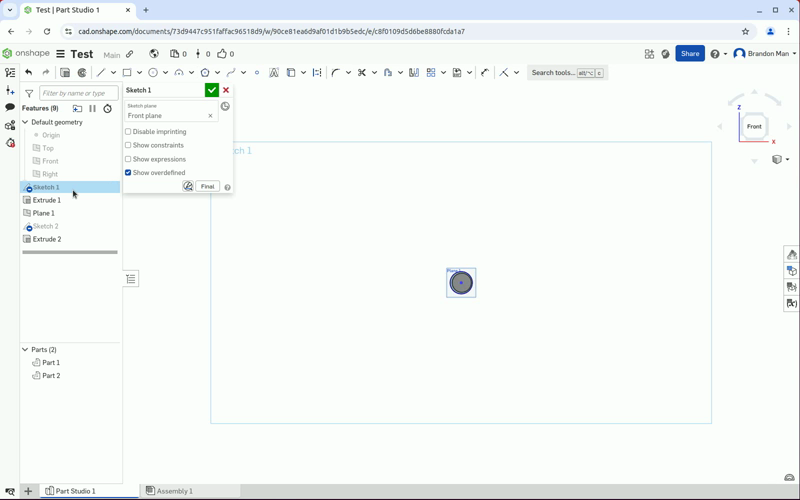
mouse_move(229, 92)
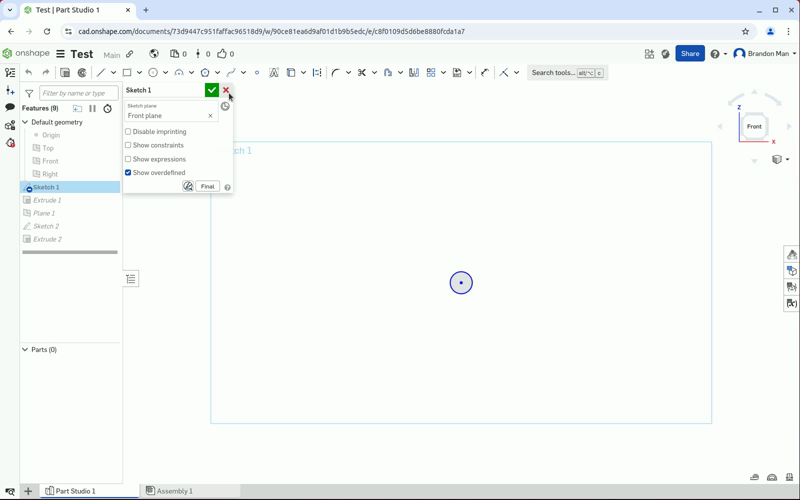
click(229, 92)
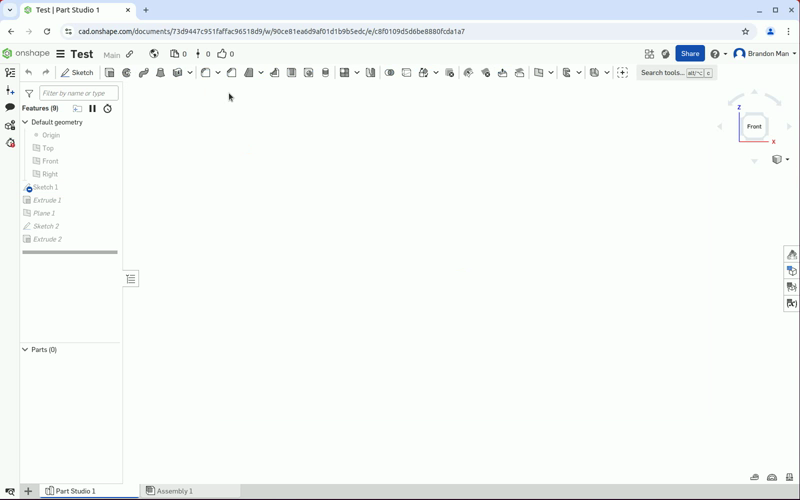
mouse_move(541, 75)
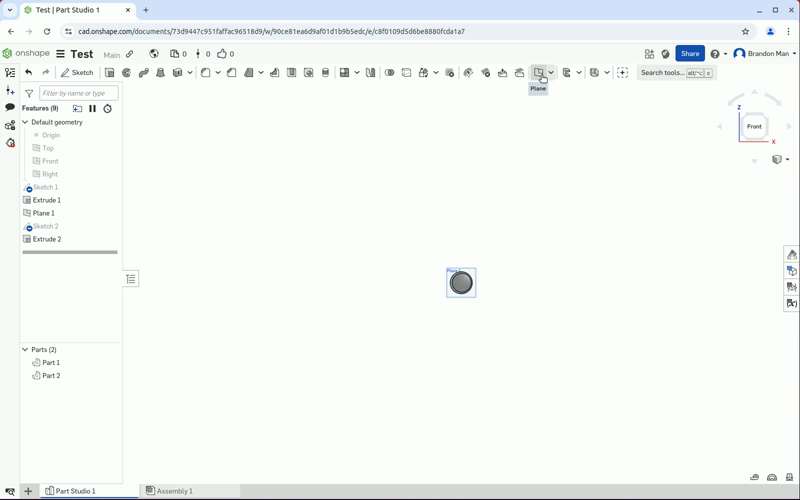
click(541, 75)
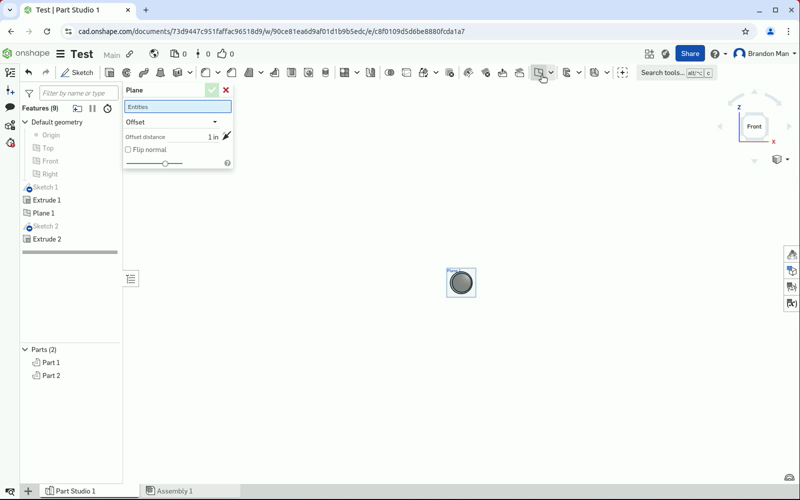
mouse_move(73, 163)
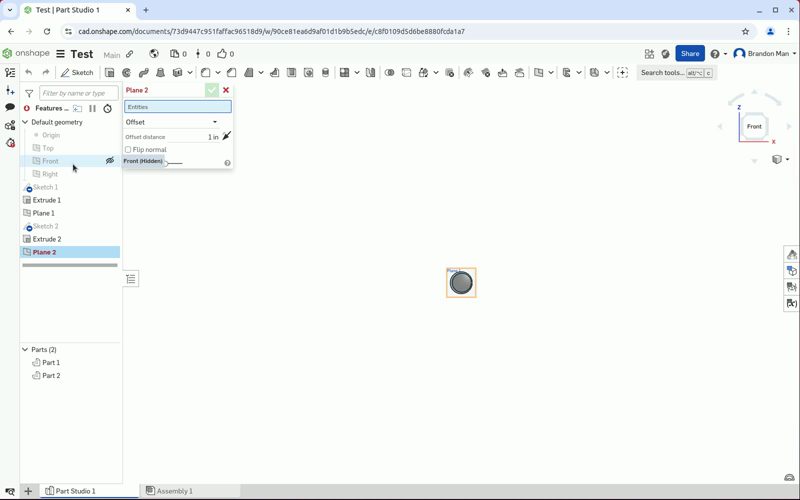
click(73, 163)
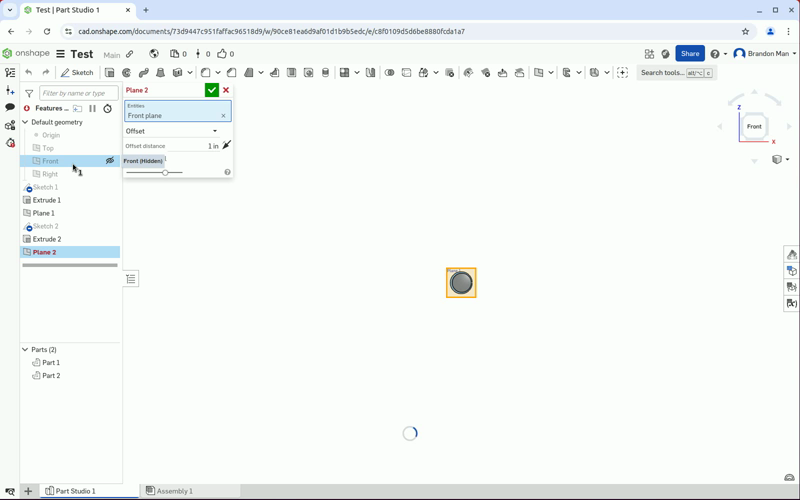
key(tab, 2)
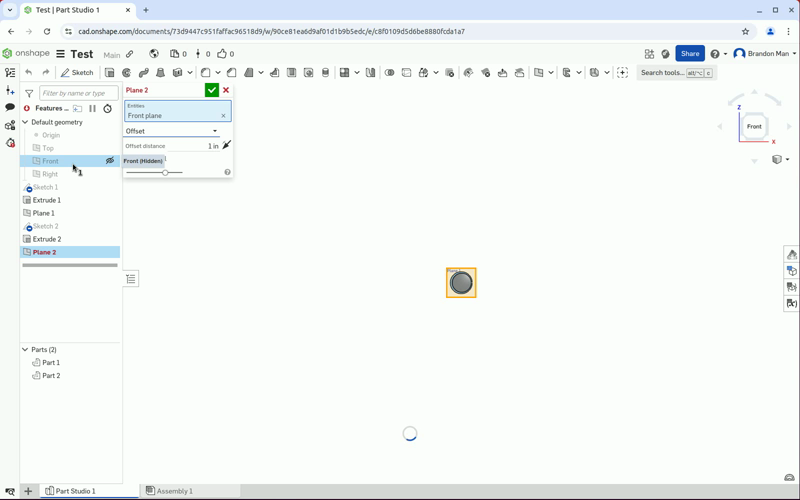
text(19.257)
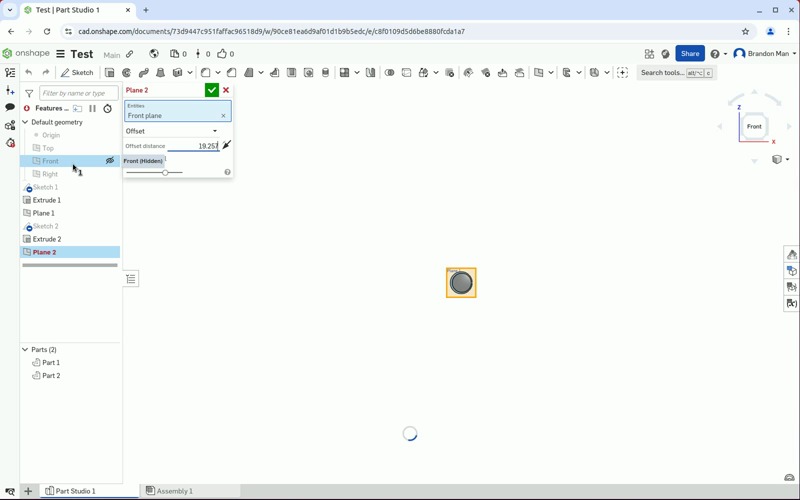
key(enter, 2)
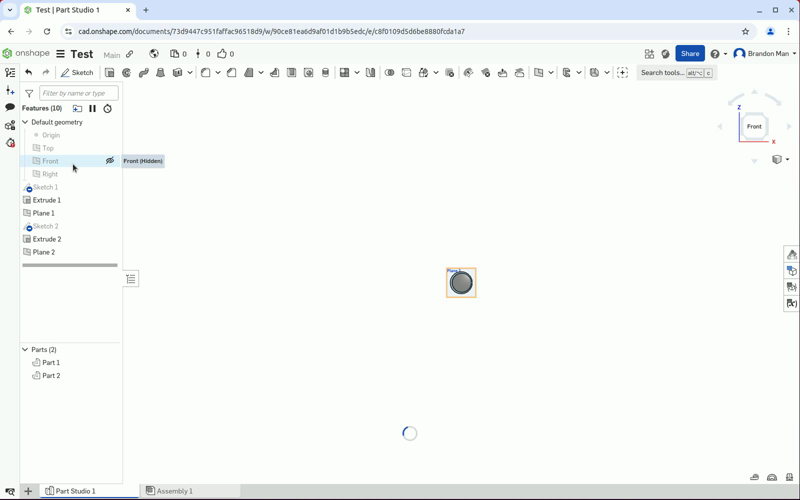
key(shift+s)
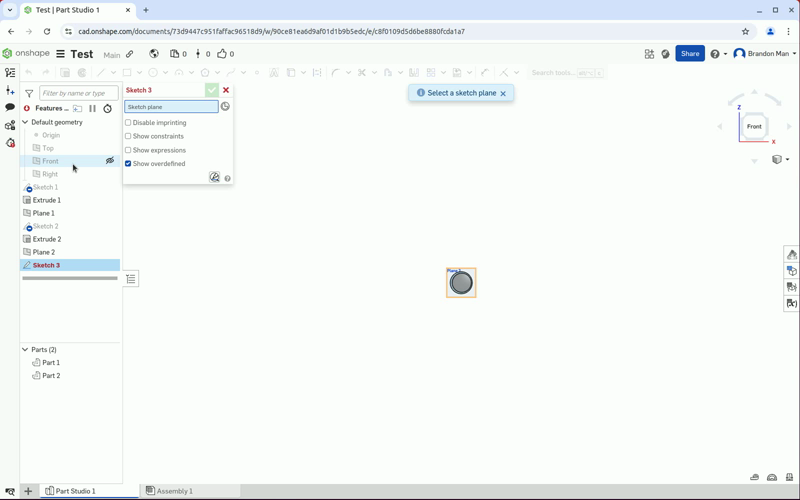
mouse_move(73, 254)
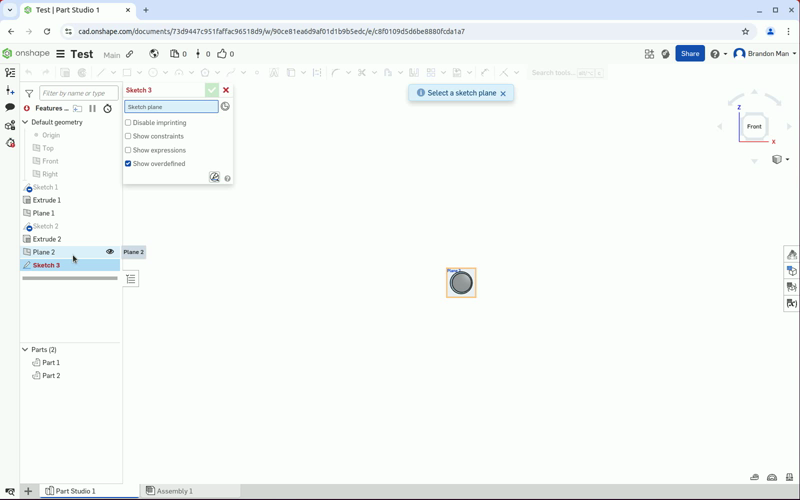
click(73, 254)
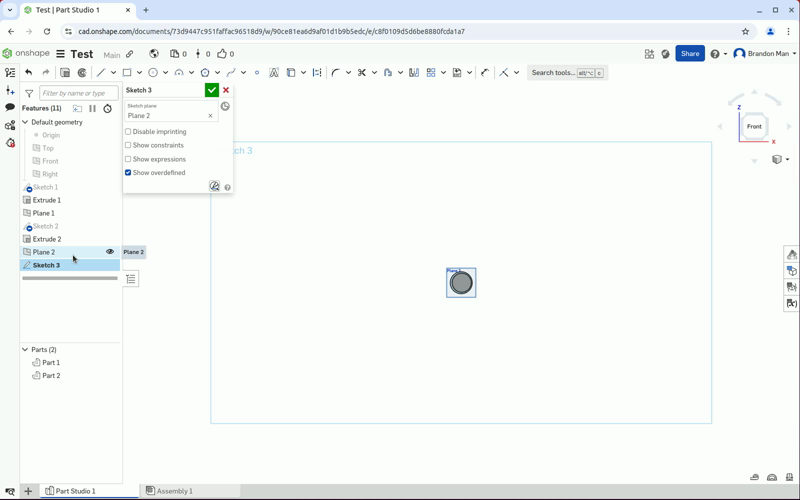
mouse_move(73, 352)
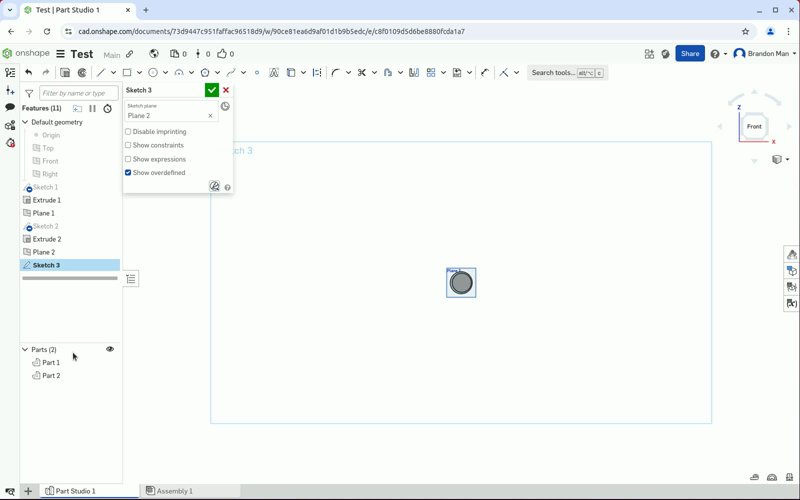
key(y)
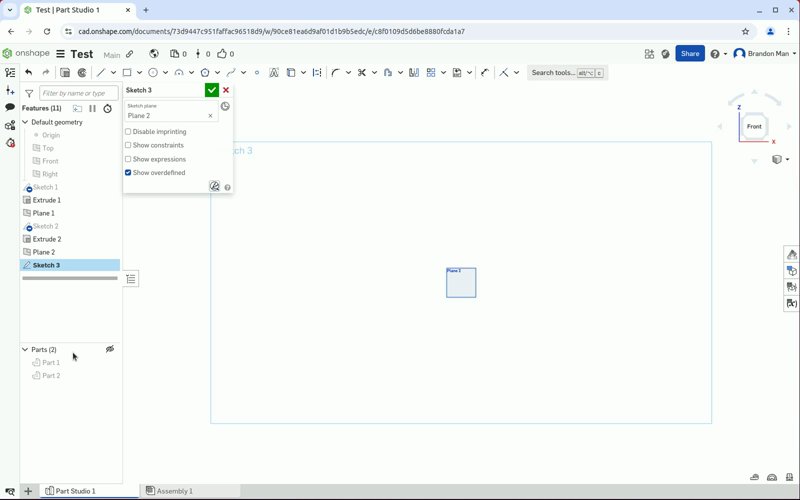
key(c)
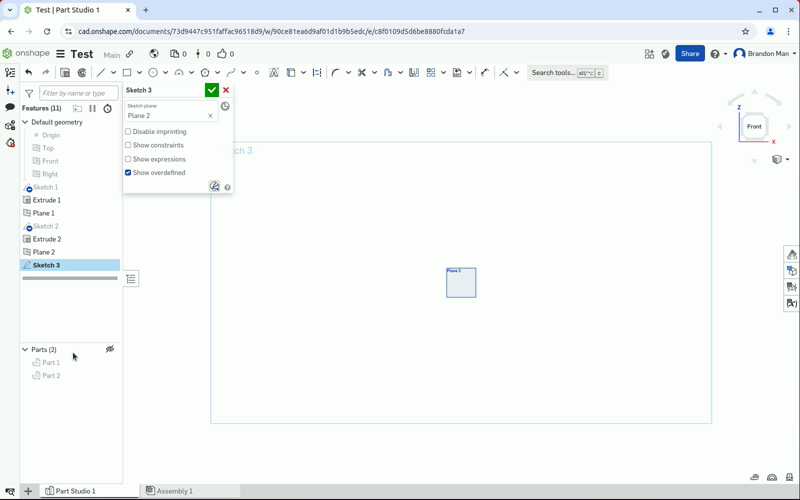
key_down(shift)
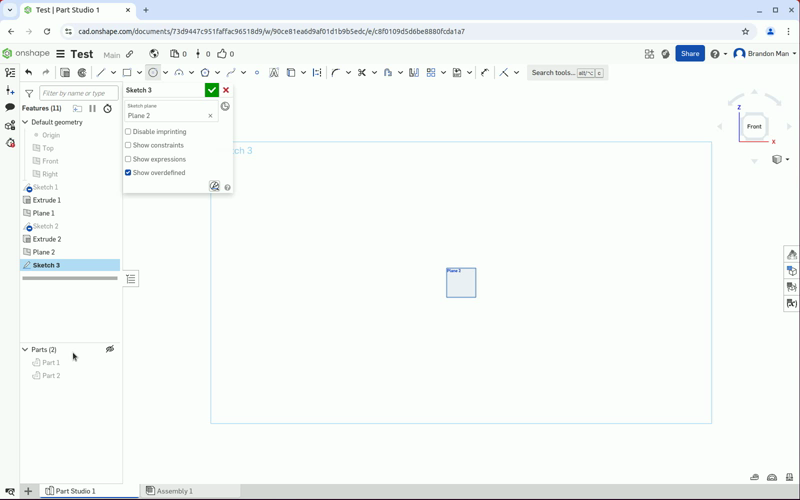
mouse_move(461, 282)
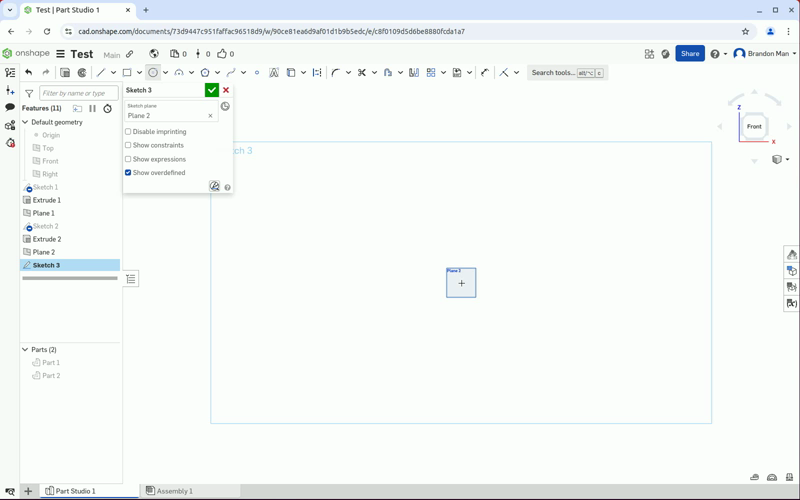
click(461, 282)
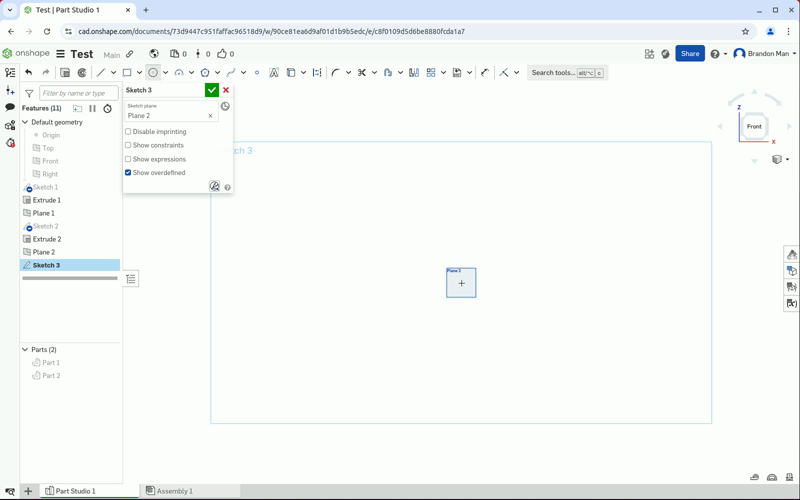
key_up(shift)
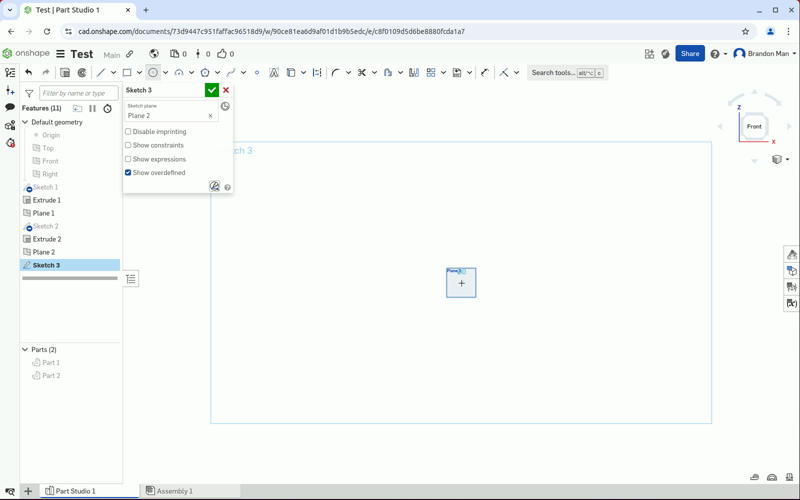
mouse_move(471, 282)
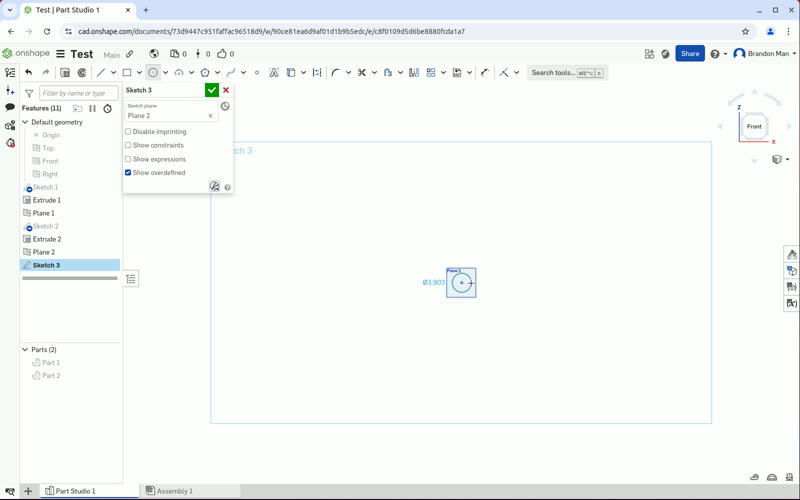
click(471, 282)
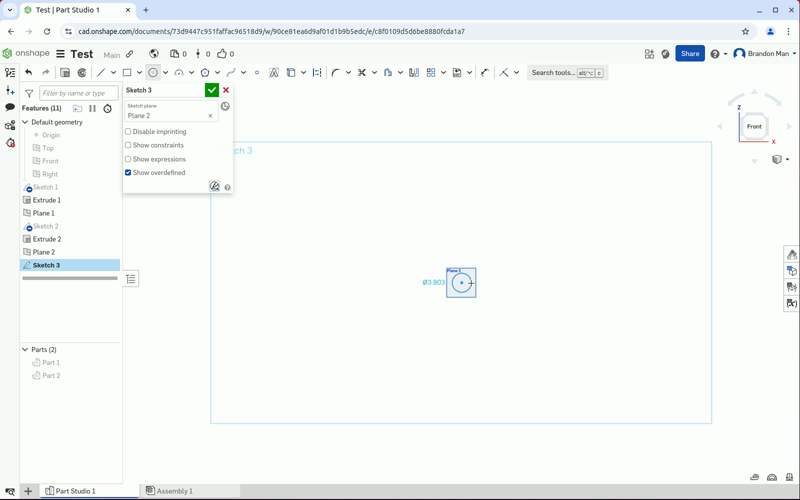
key(esc)
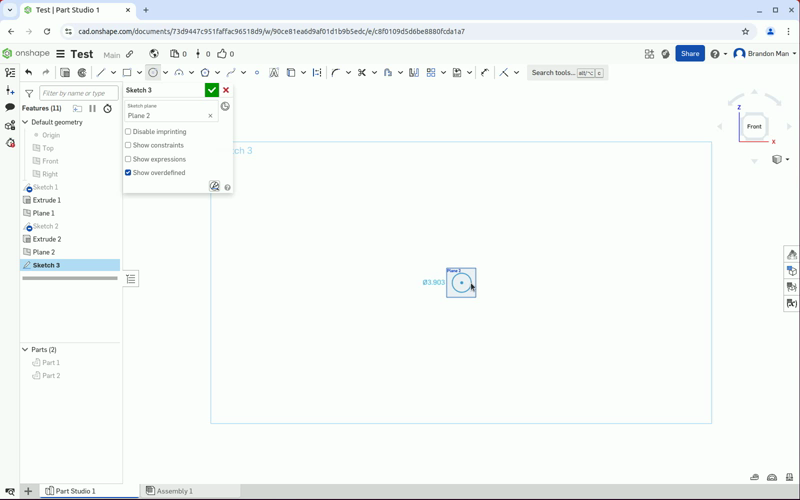
mouse_move(457, 283)
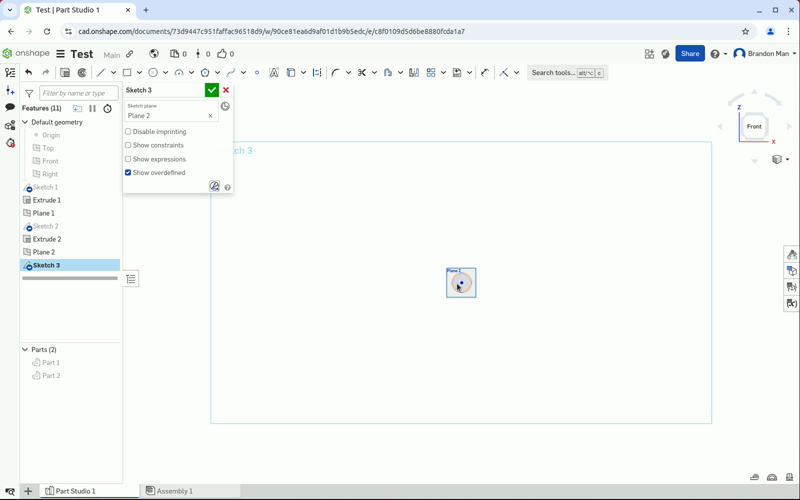
scroll(6)
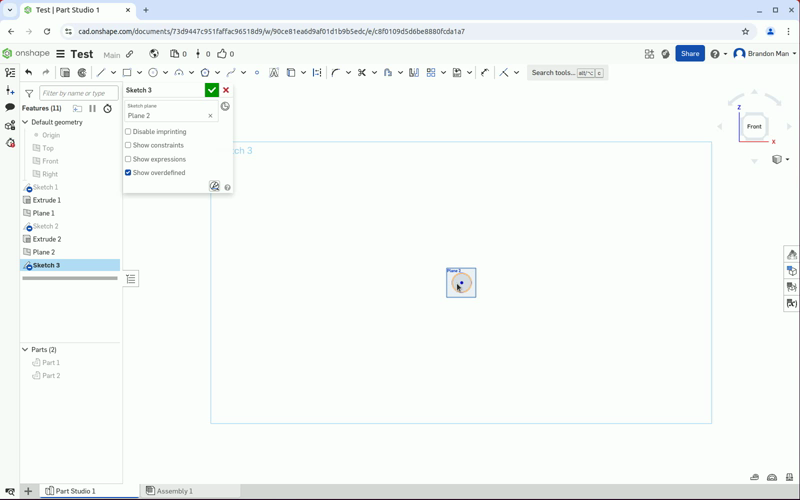
scroll(6)
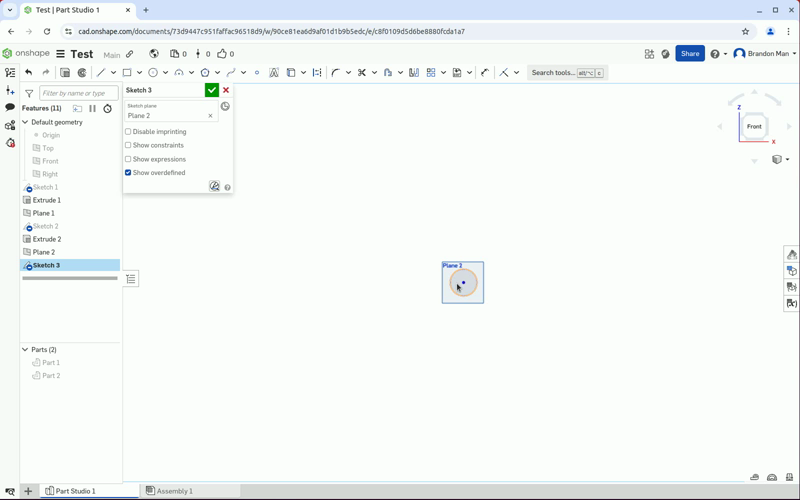
scroll(6)
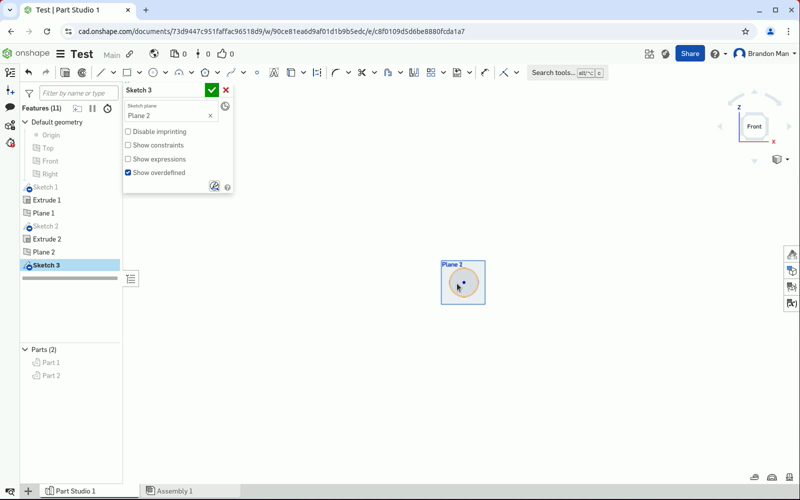
scroll(6)
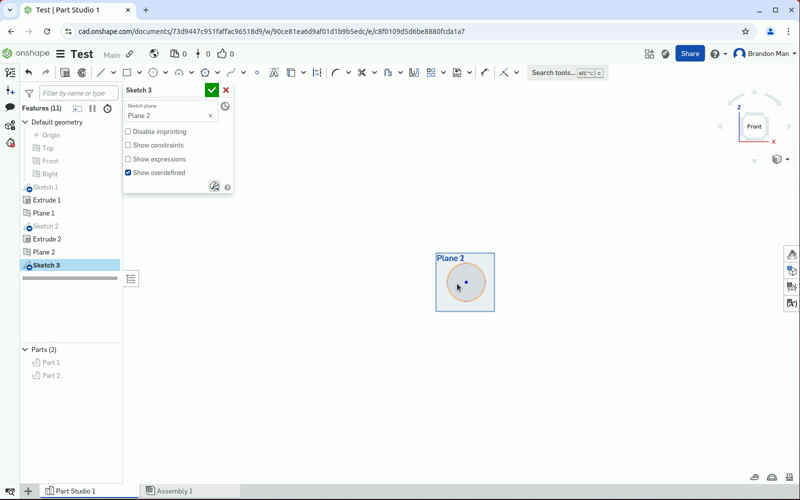
scroll(6)
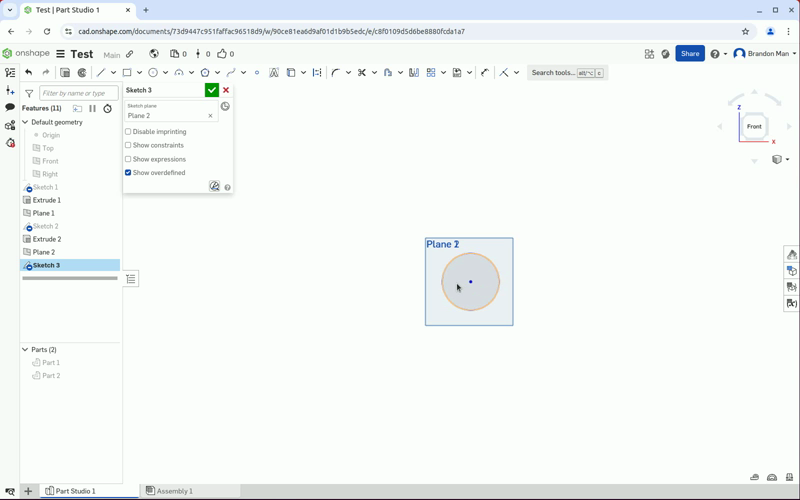
scroll(6)
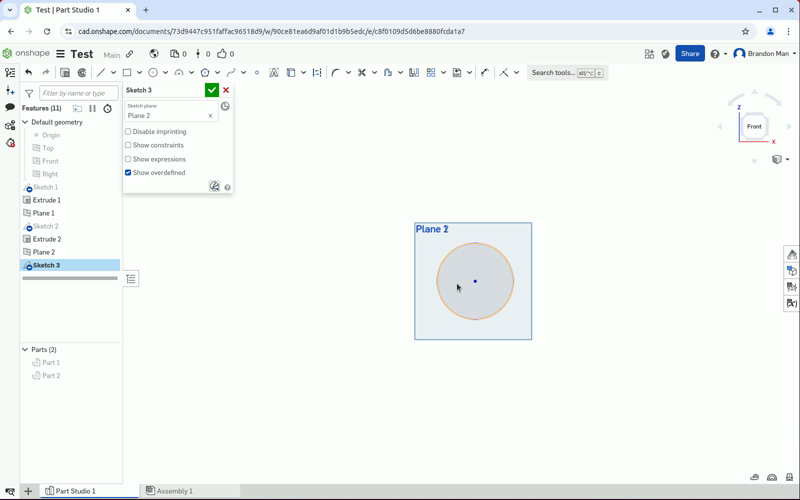
scroll(6)
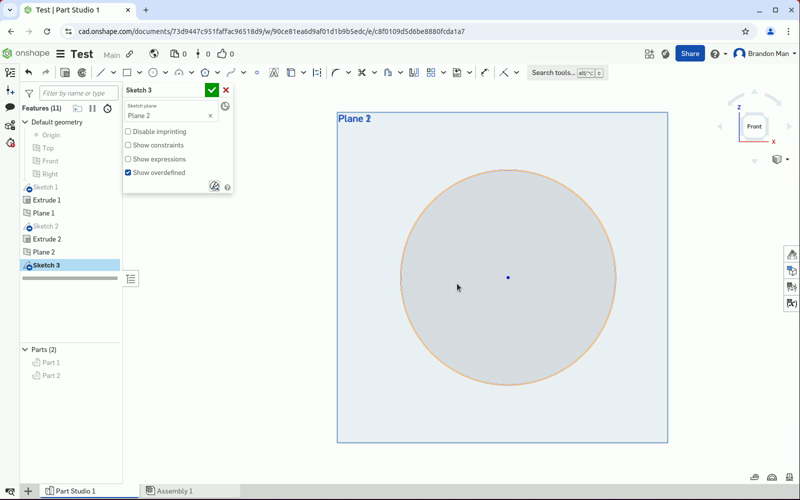
click(457, 283)
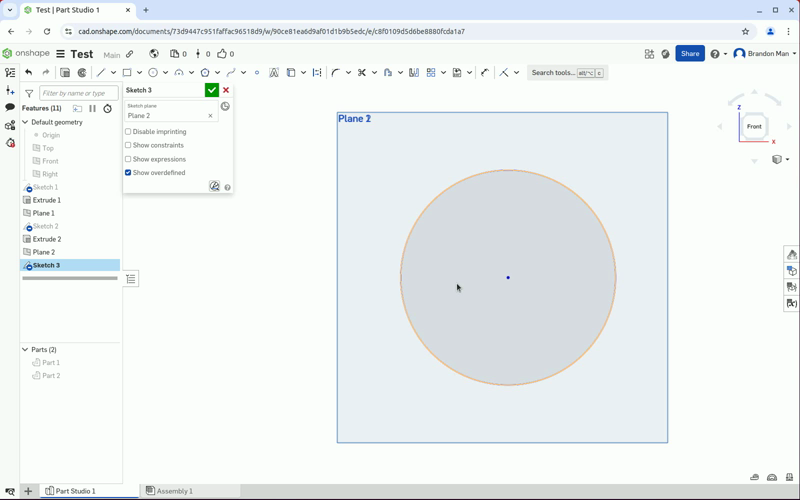
scroll(-6)
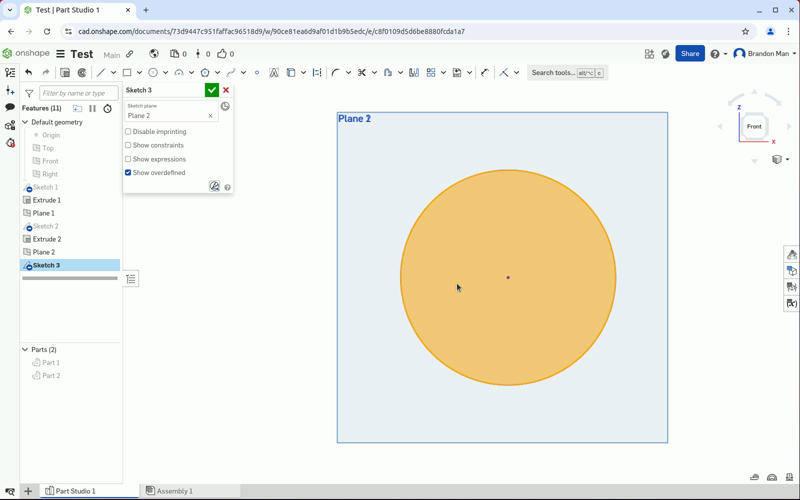
scroll(-6)
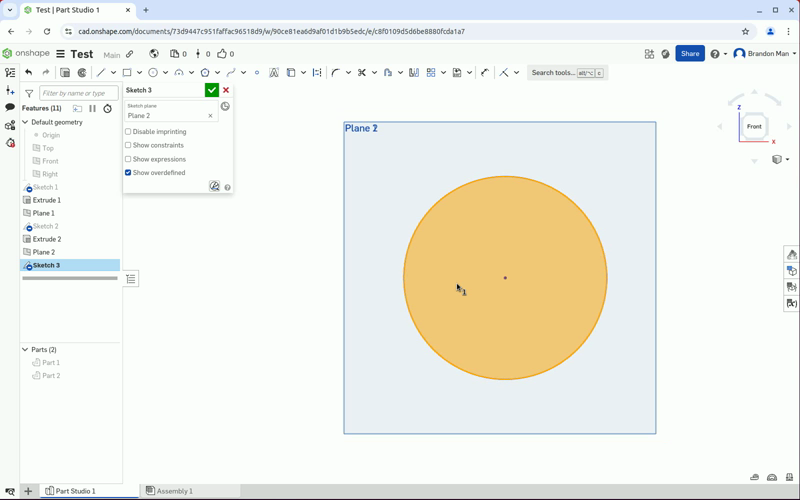
scroll(-6)
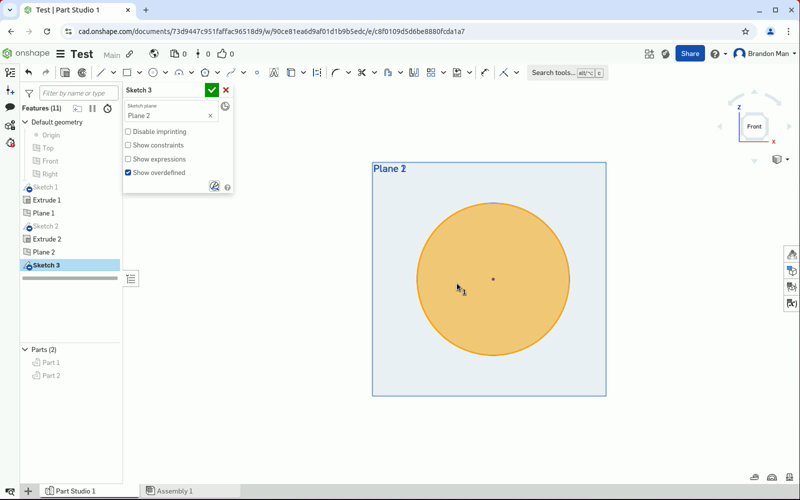
scroll(-6)
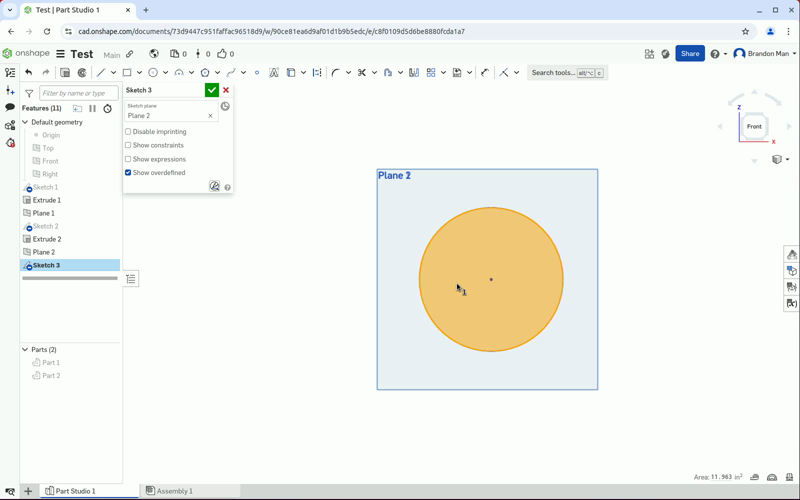
scroll(-6)
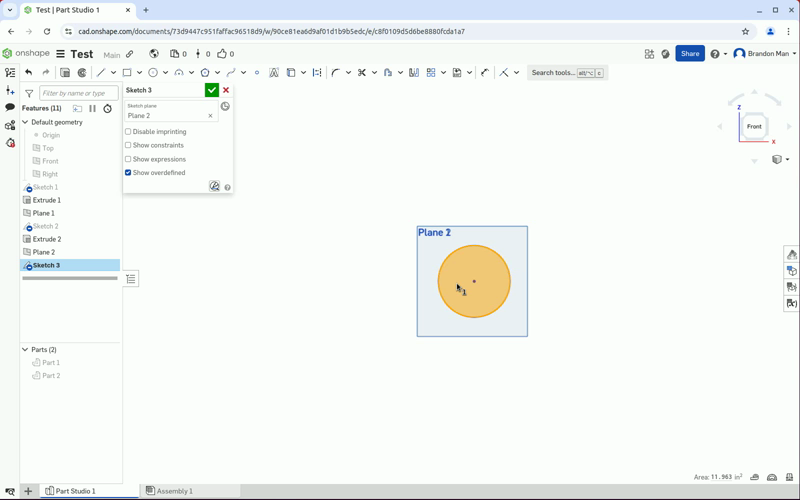
scroll(-6)
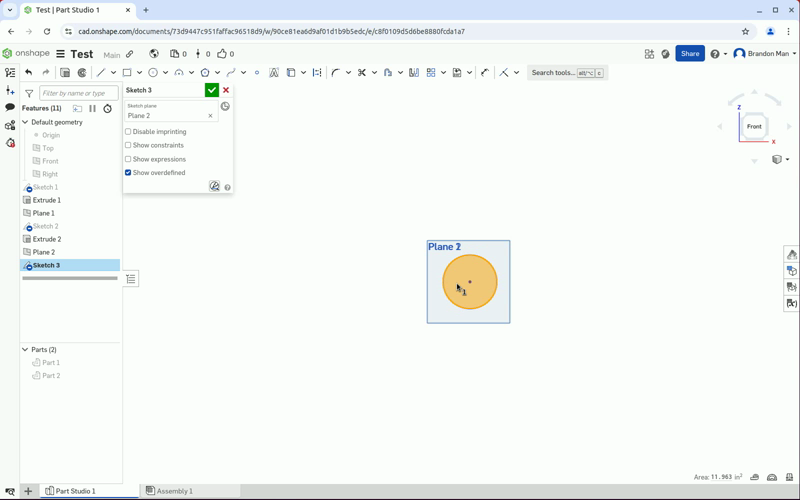
scroll(-6)
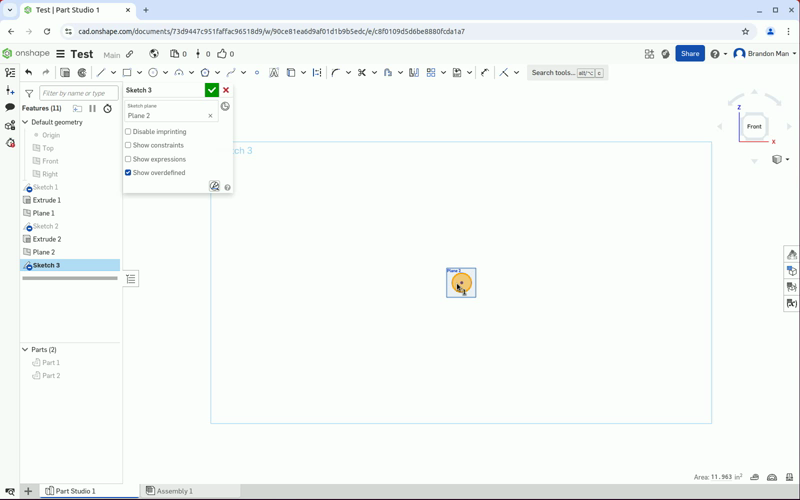
mouse_move(73, 352)
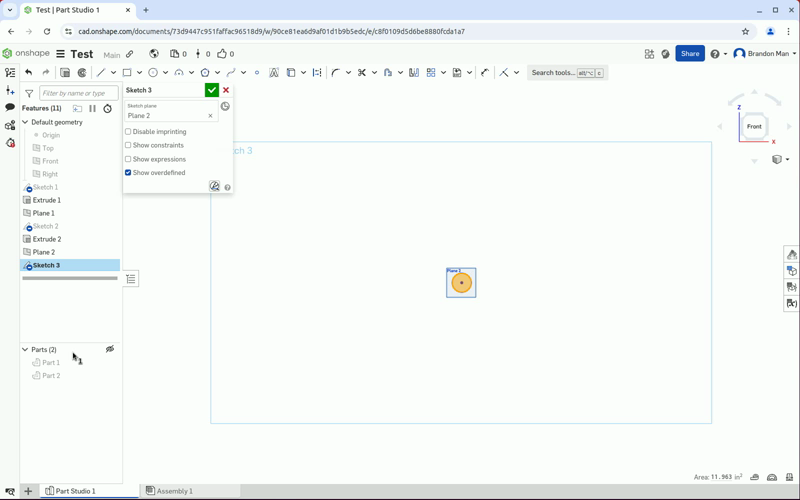
key(shift+y)
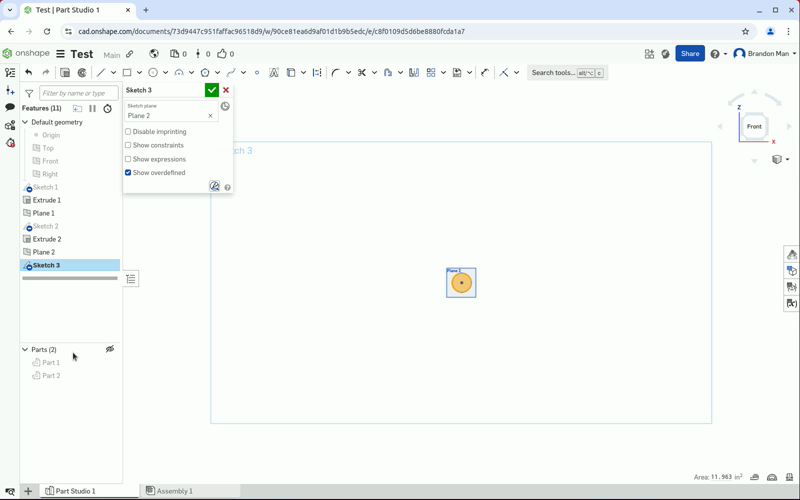
key(shift+e)
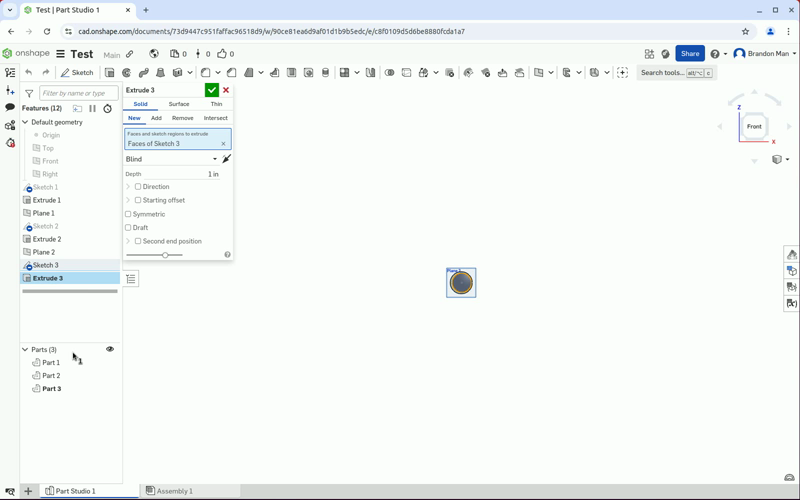
mouse_move(143, 106)
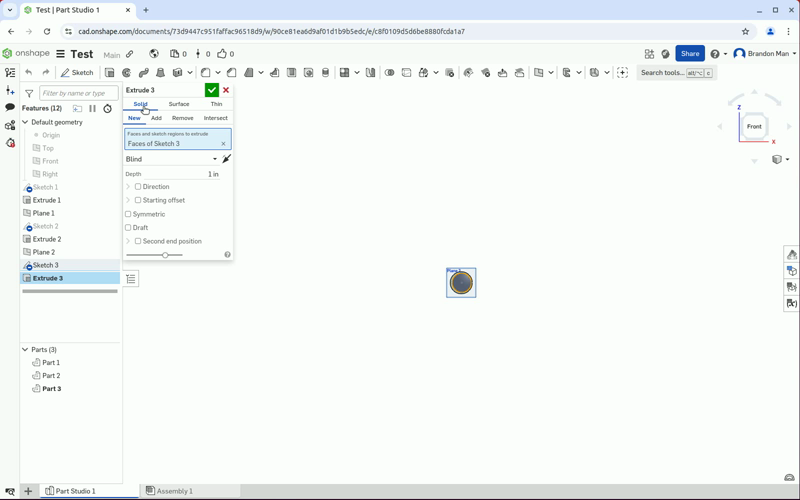
click(143, 106)
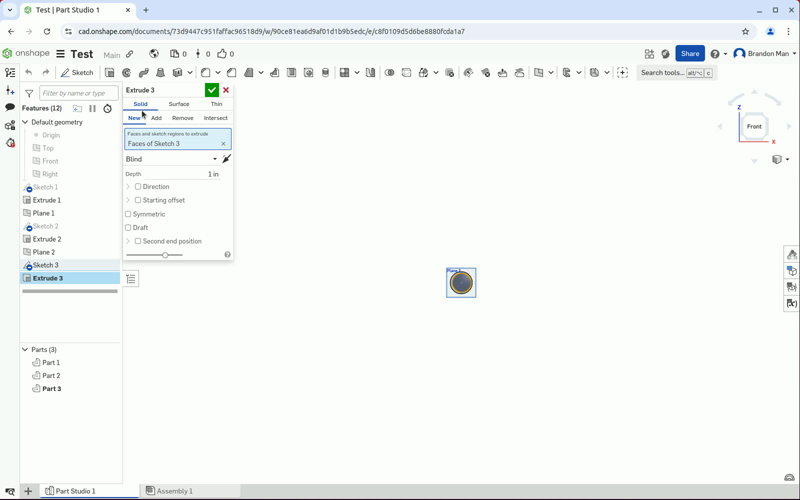
mouse_move(137, 120)
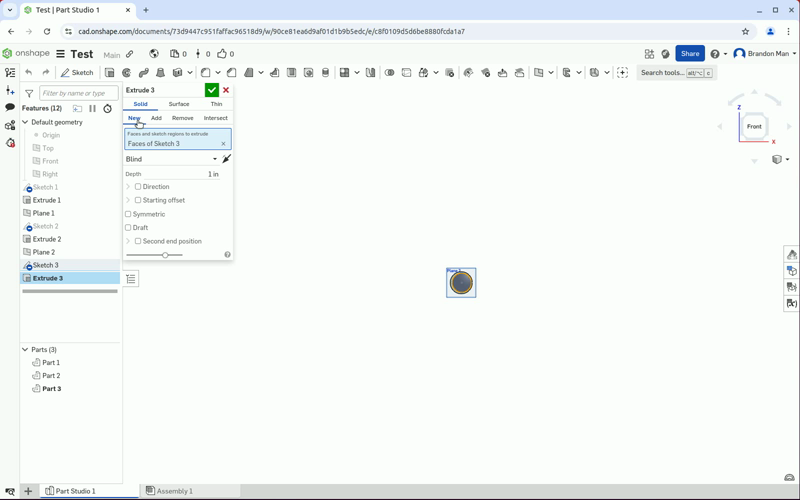
click(137, 120)
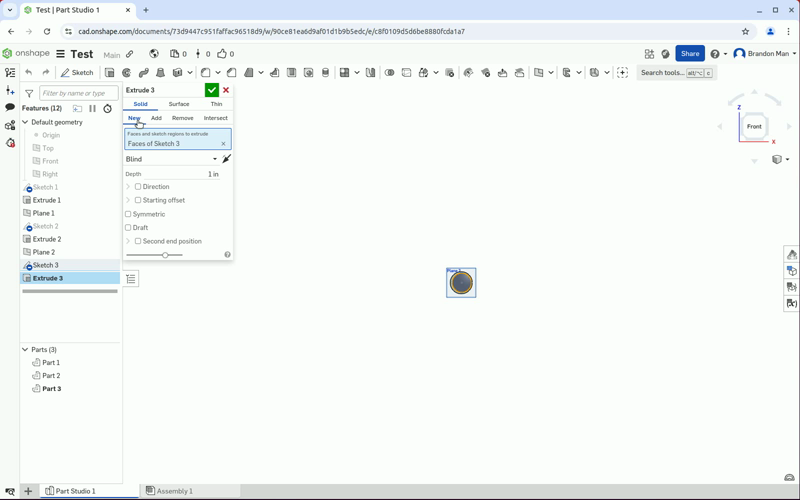
key(tab, 4)
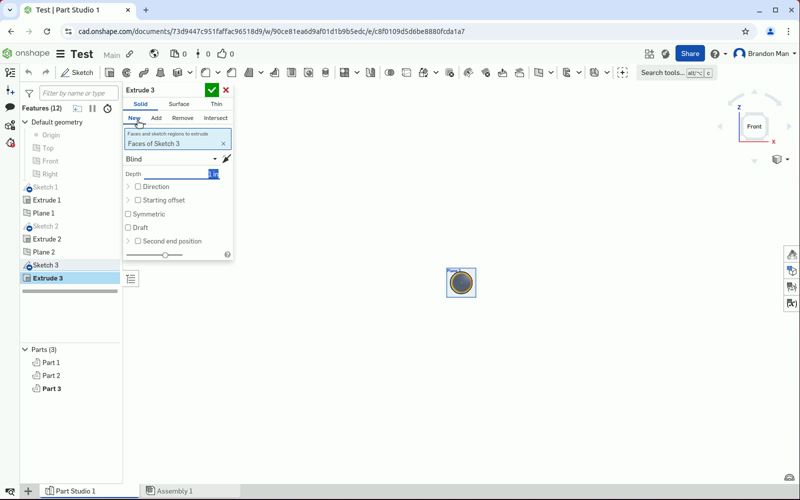
text(3.851)
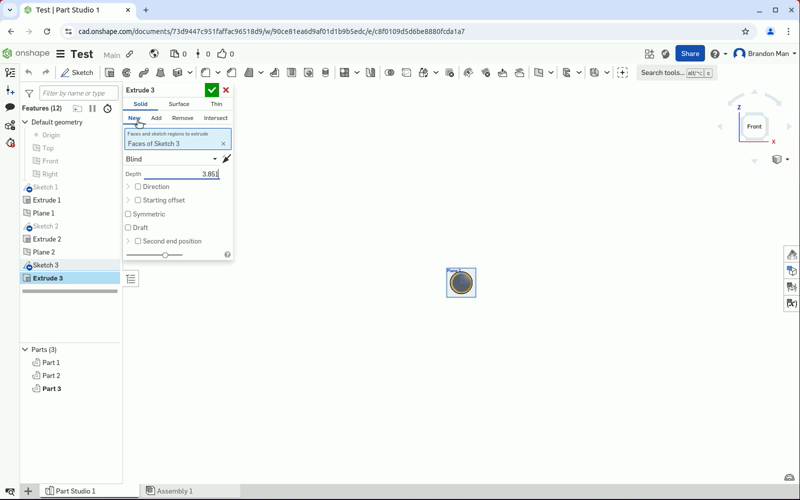
key(enter)
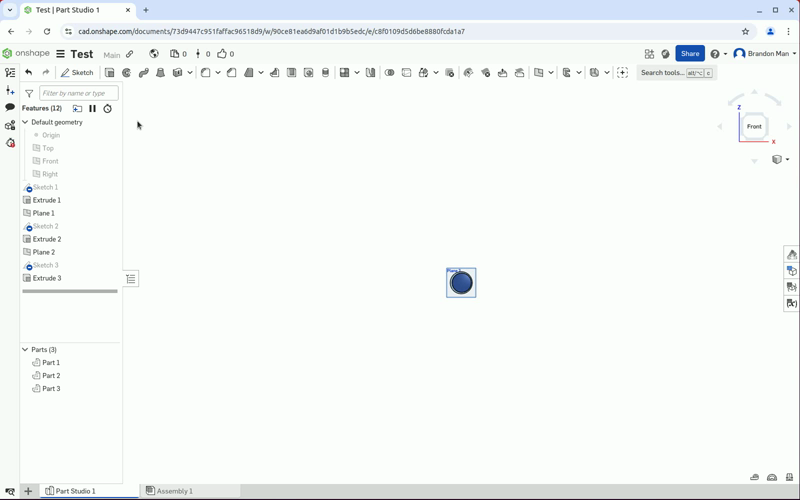
key(shift+h)
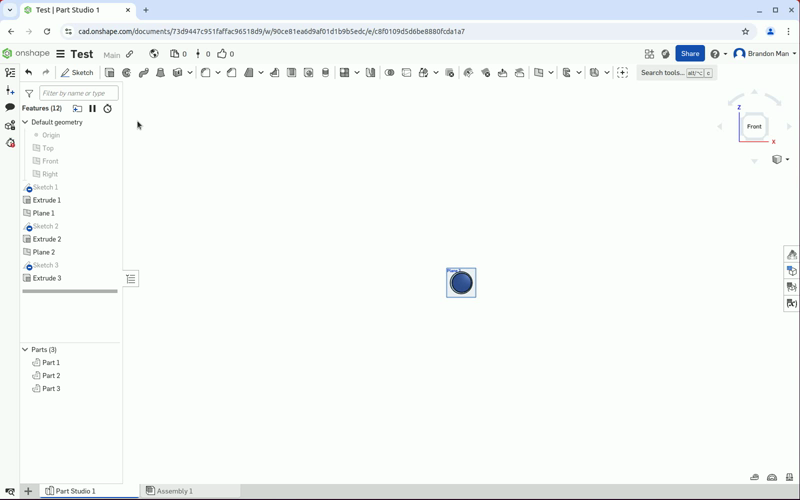
key(shift+h)
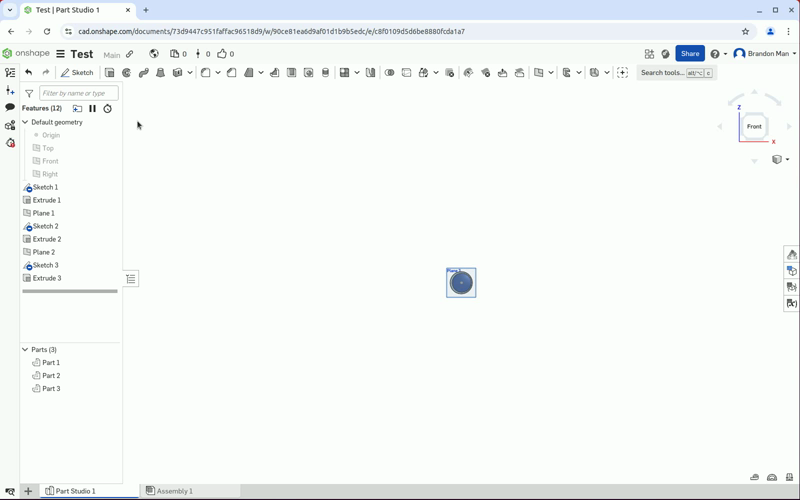
key(shift+7)
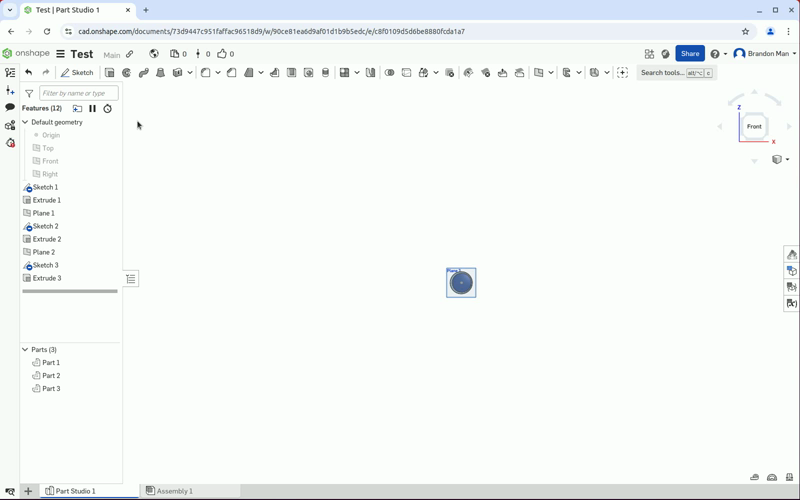
key(left, 2)
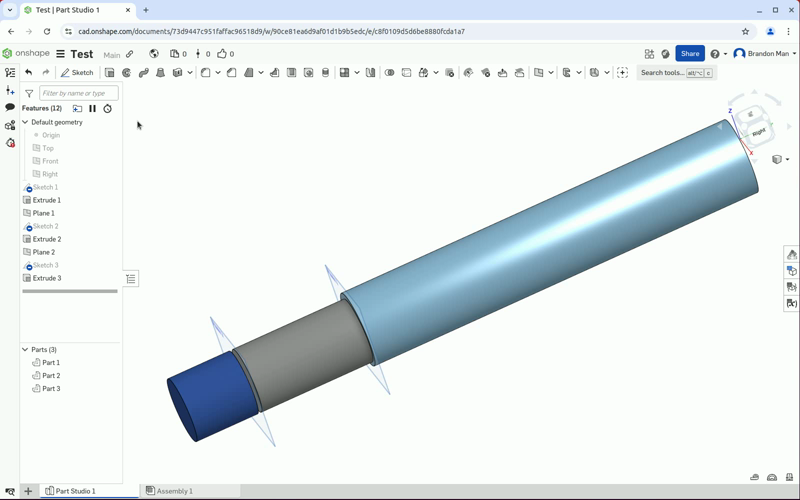
key(down, 2)
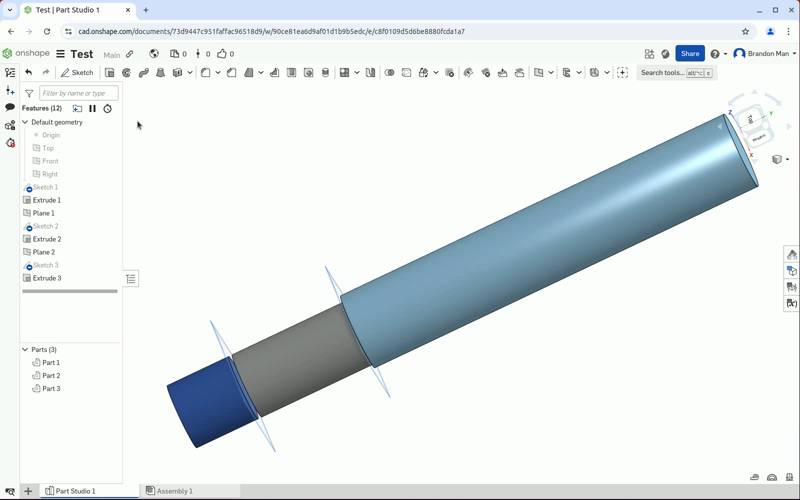
key(up, 2)
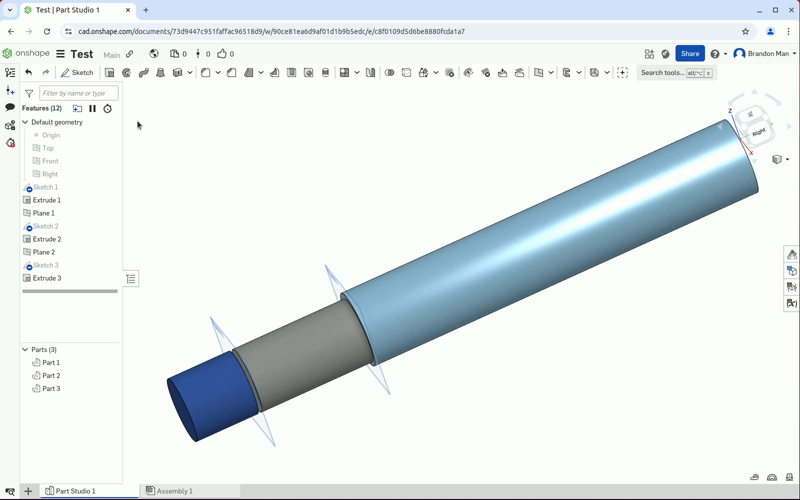
key(right, 2)
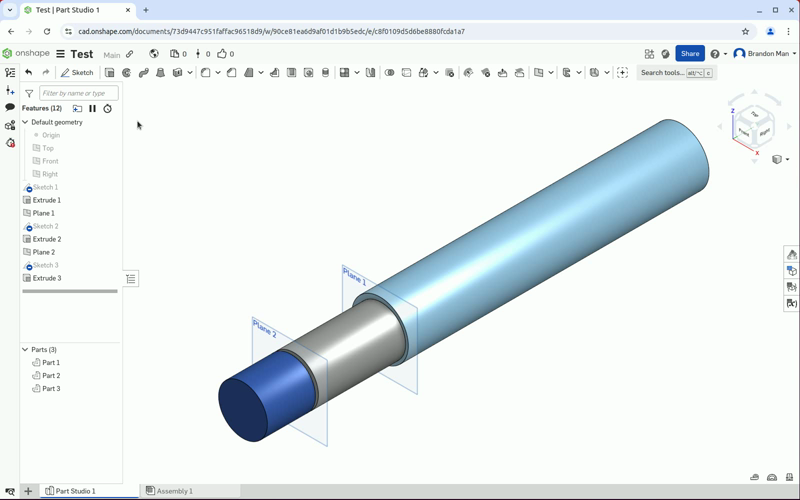
mouse_move(73, 189)
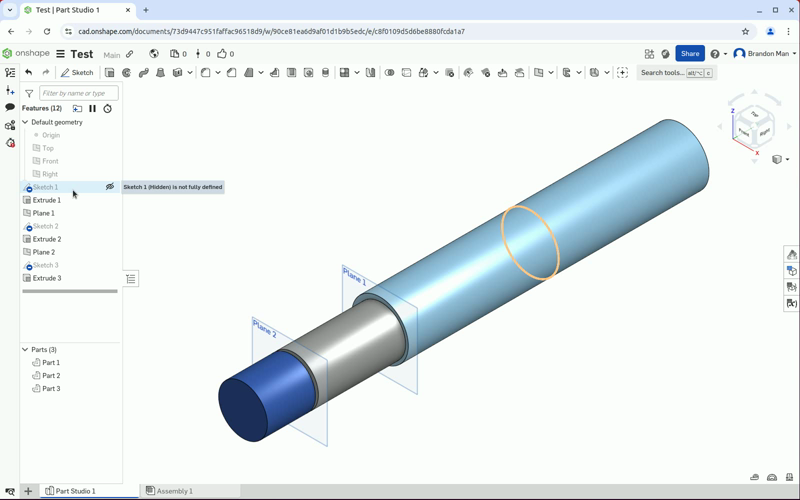
click(73, 189)